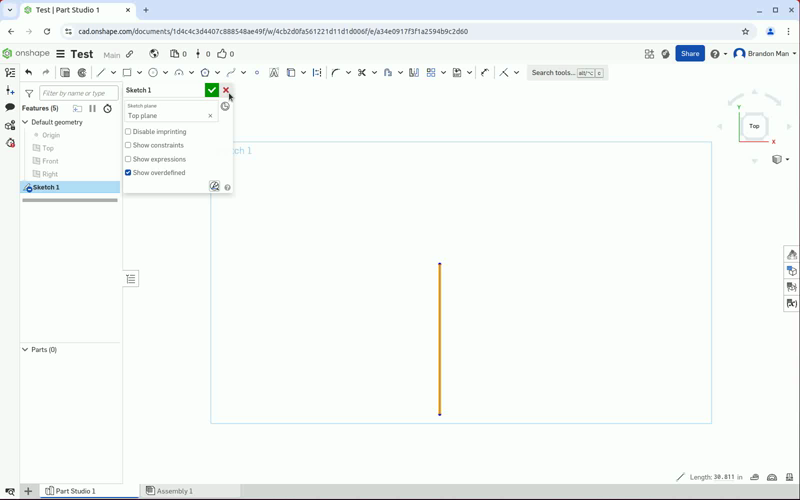
key(shift+h)
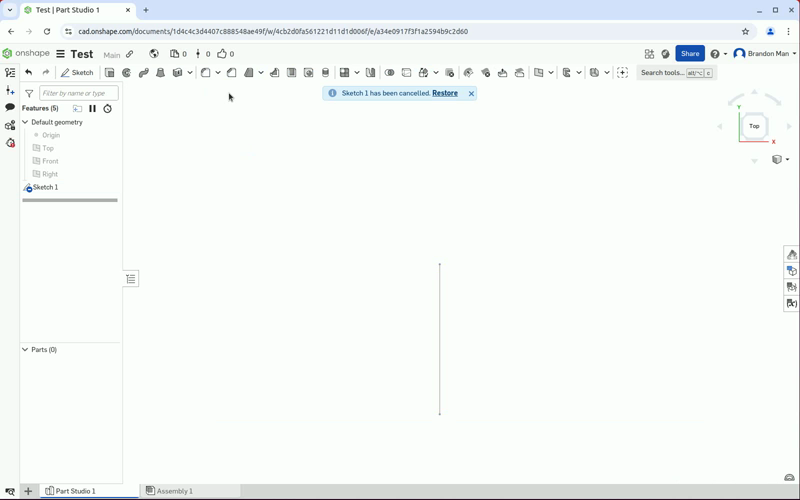
key(shift+s)
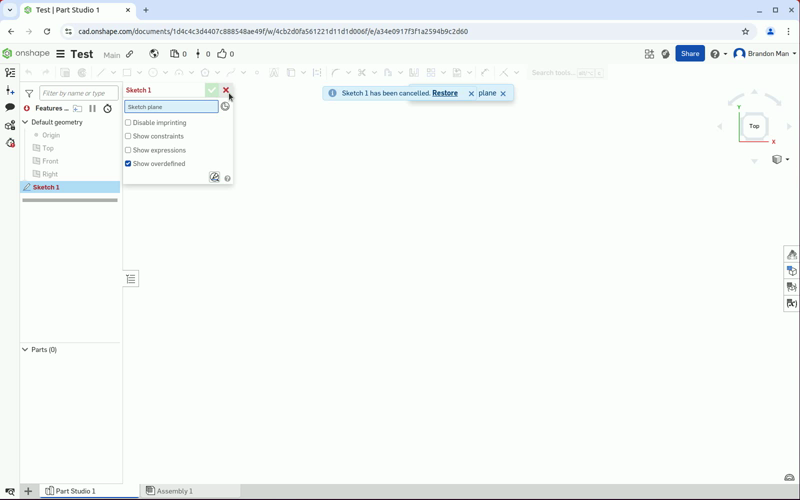
mouse_move(73, 150)
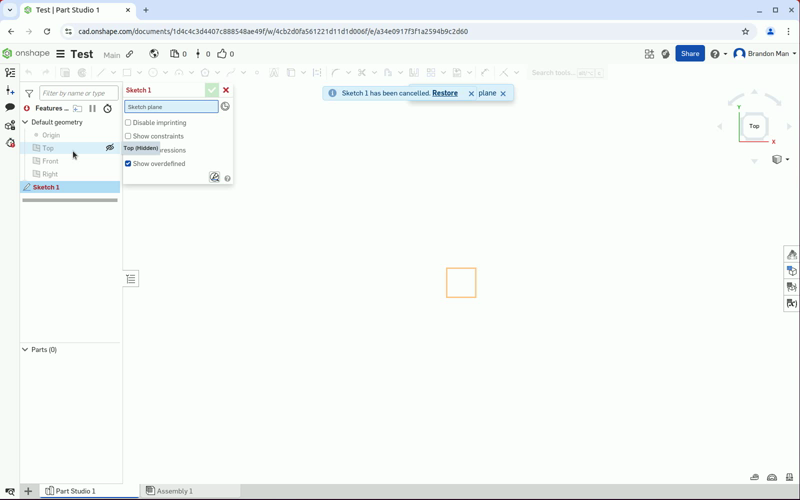
click(73, 150)
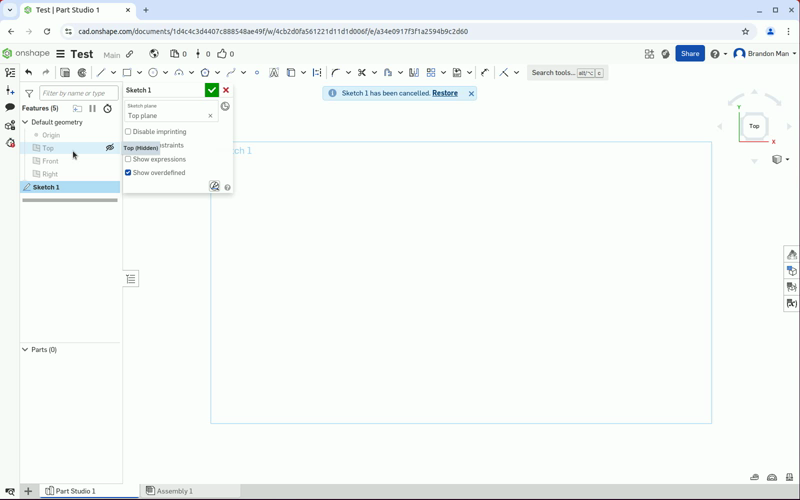
mouse_move(73, 352)
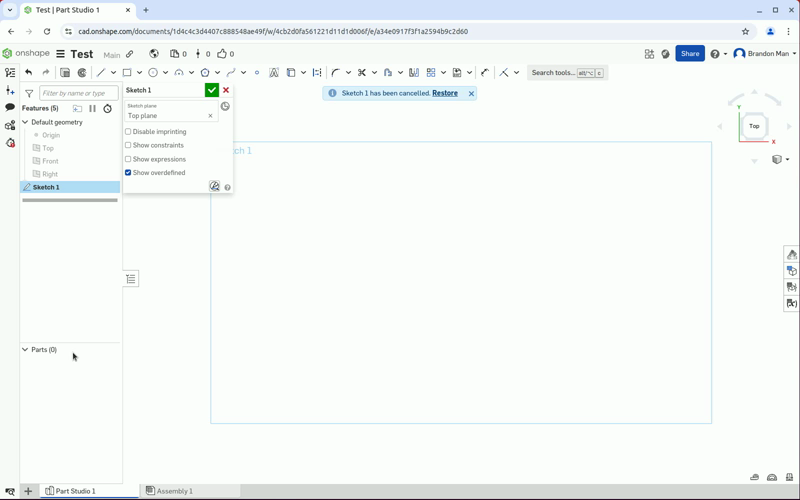
key(y)
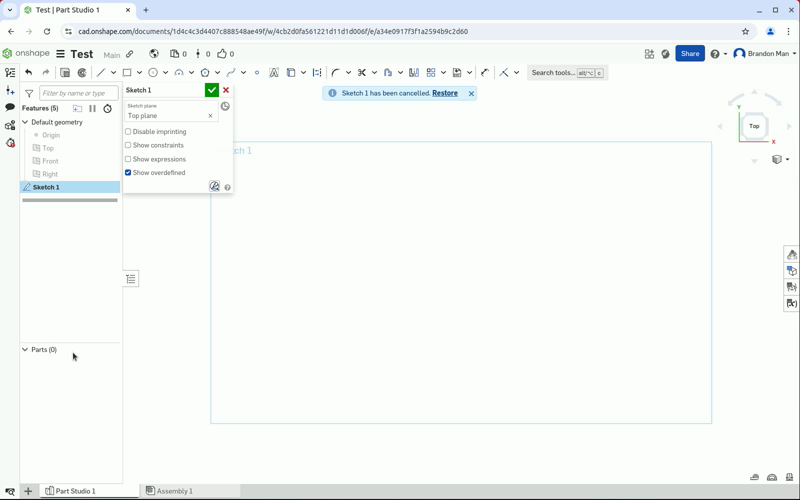
key(l)
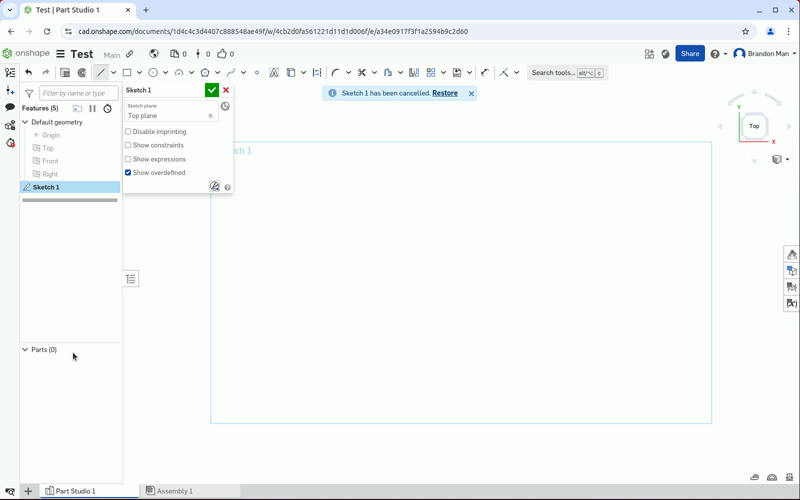
key_down(shift)
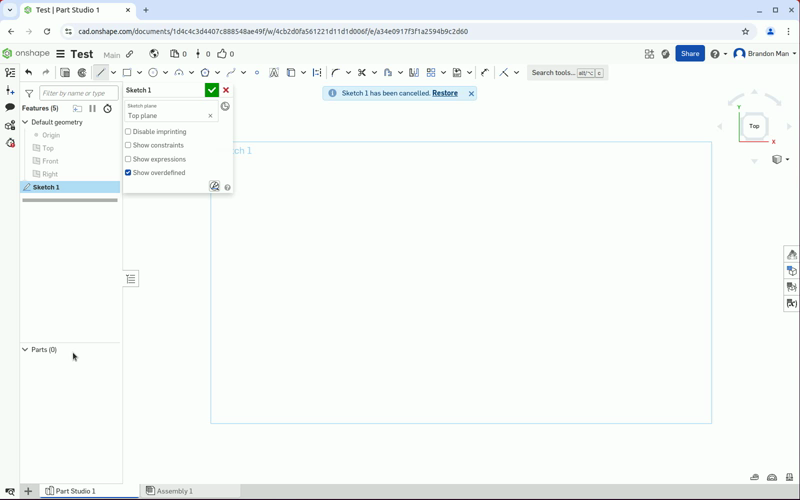
mouse_move(358, 334)
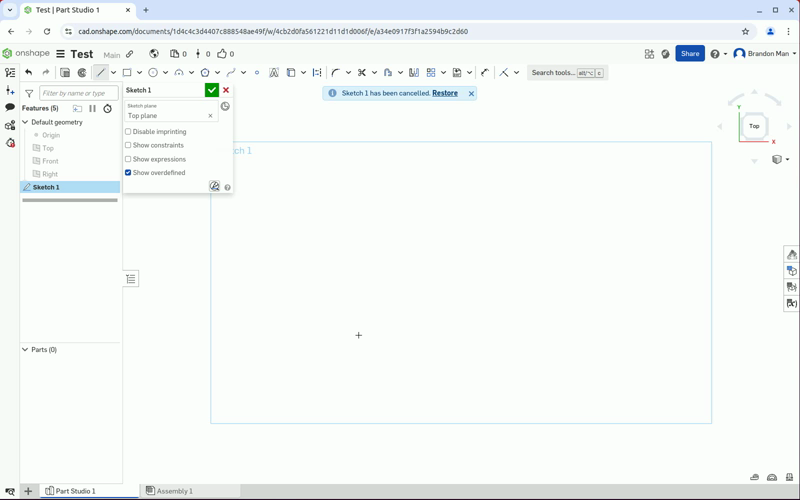
click(358, 334)
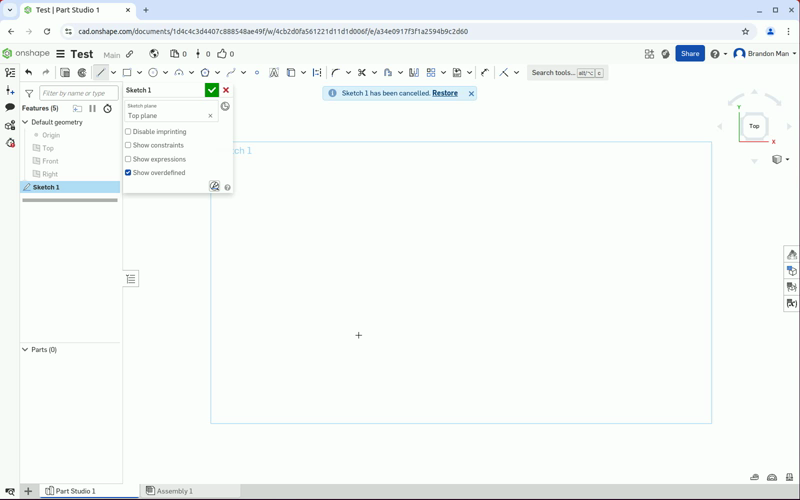
key_up(shift)
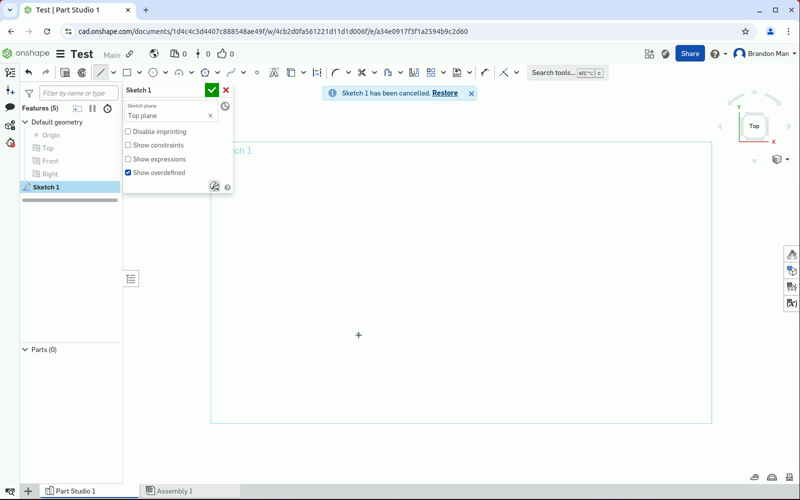
key_down(shift)
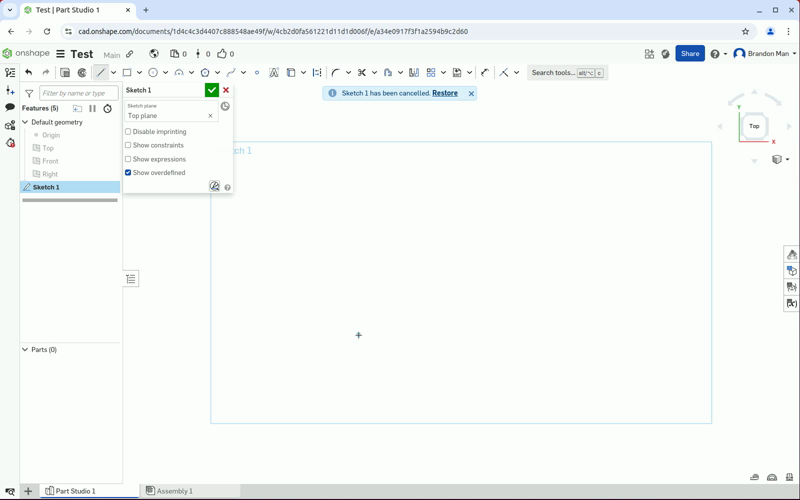
mouse_move(465, 334)
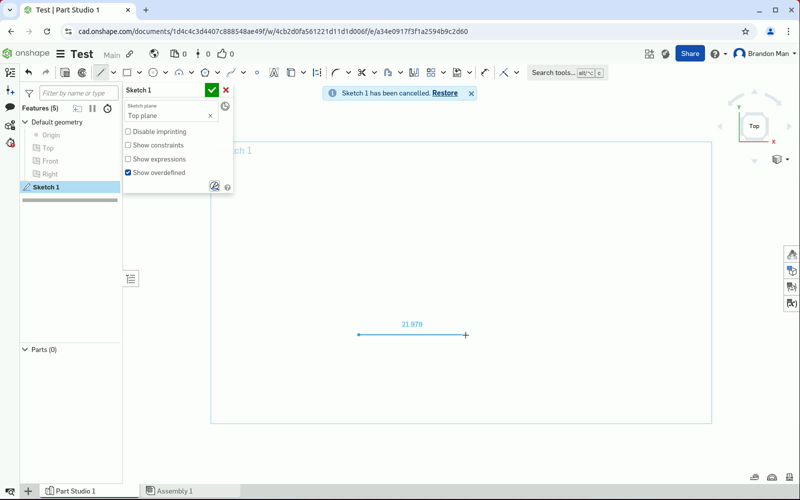
click(465, 334)
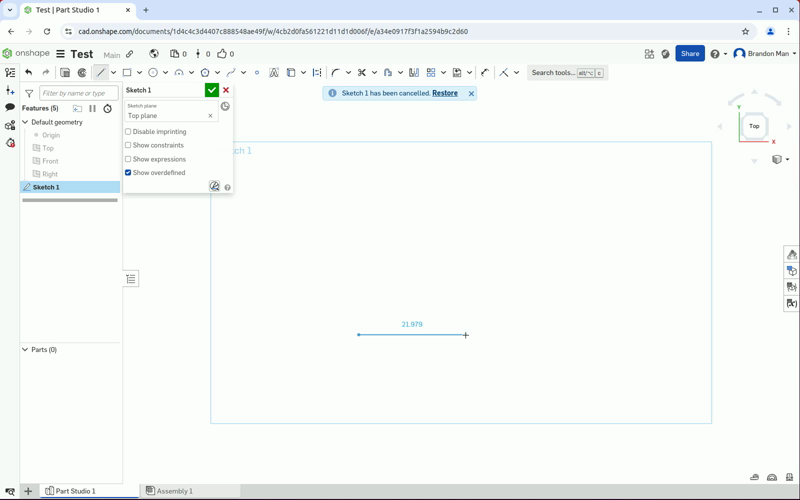
key_up(shift)
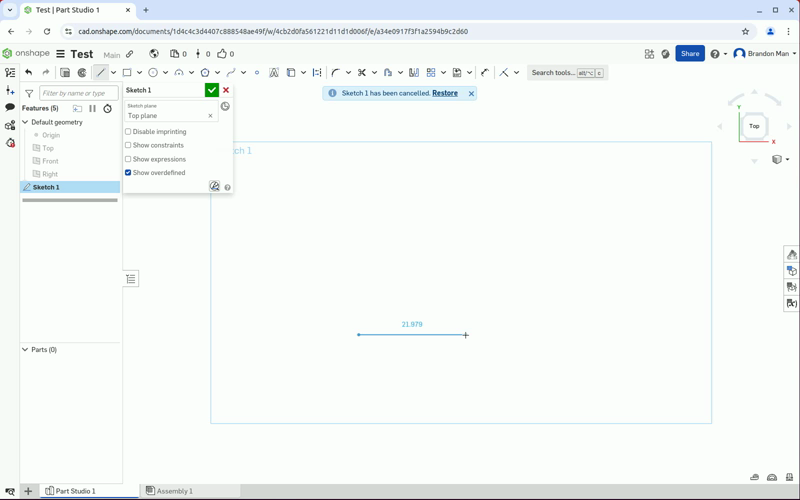
key_down(shift)
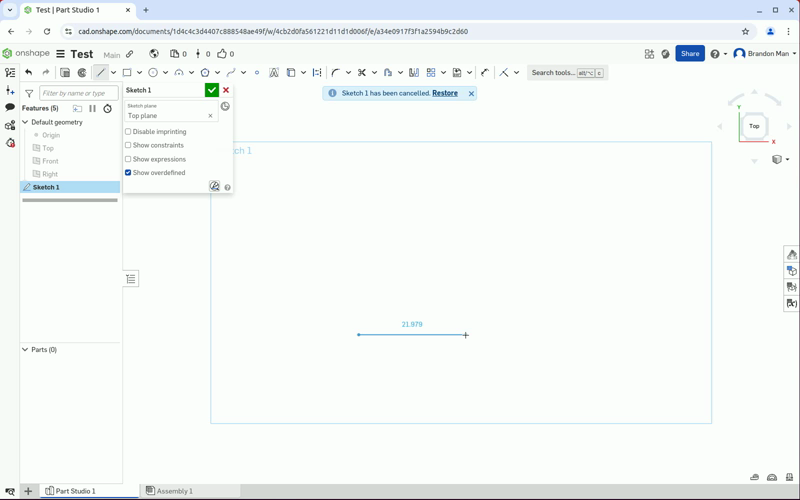
mouse_move(465, 270)
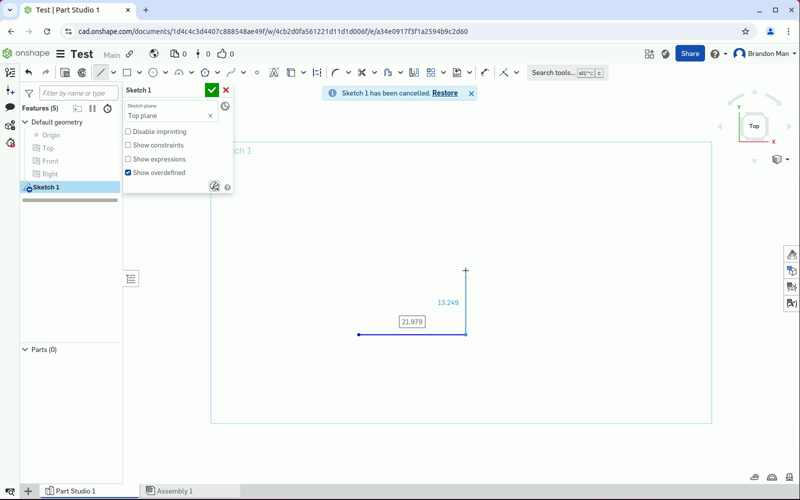
click(465, 270)
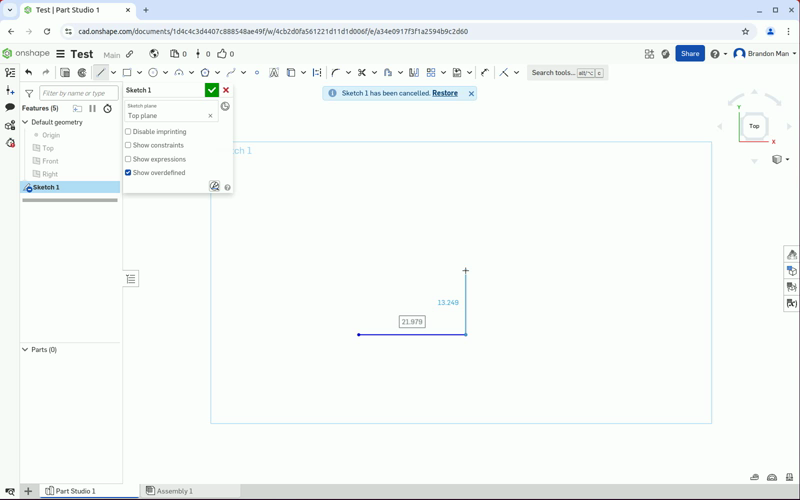
key_up(shift)
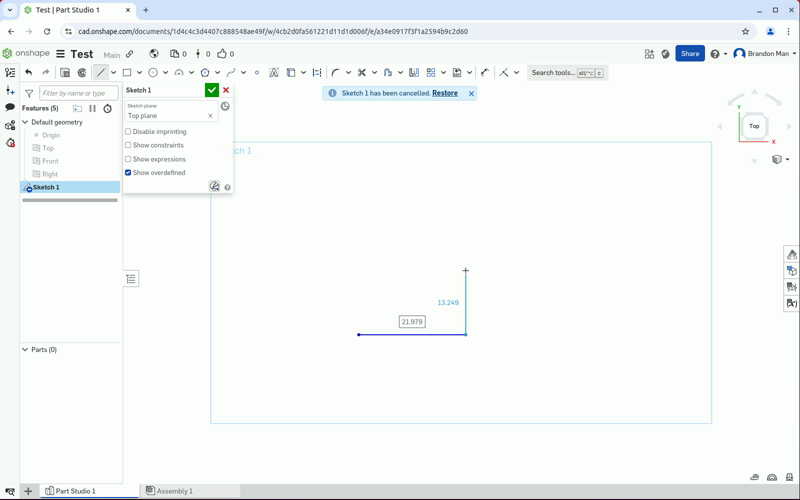
key_down(shift)
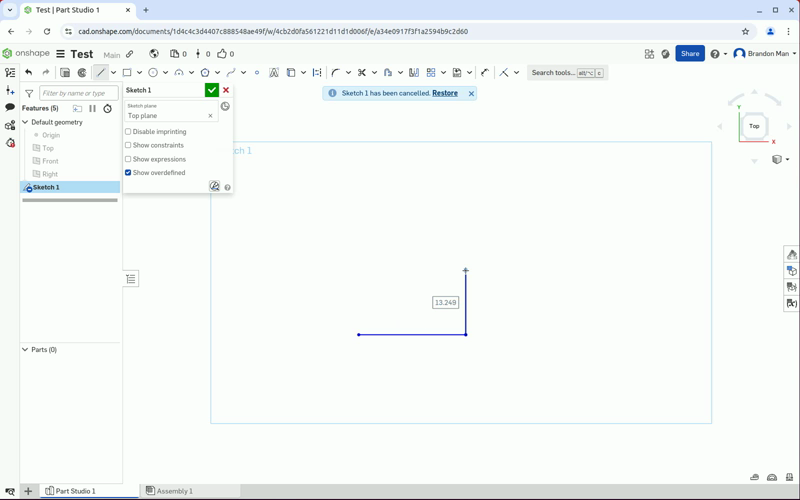
mouse_move(465, 184)
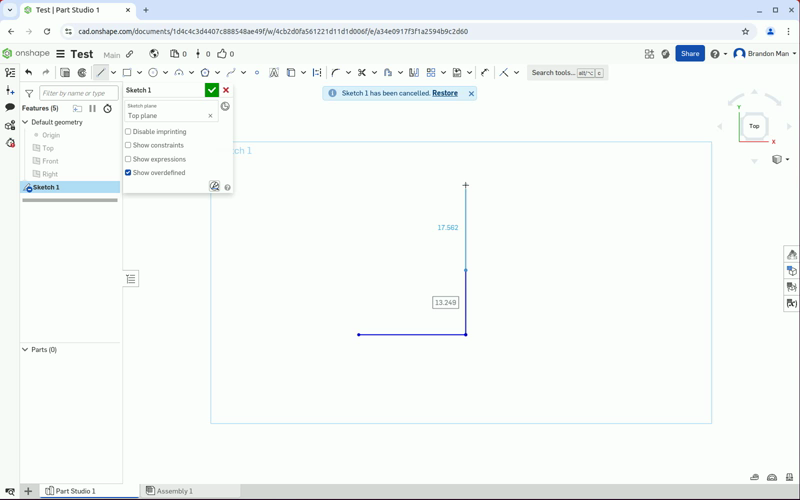
click(465, 184)
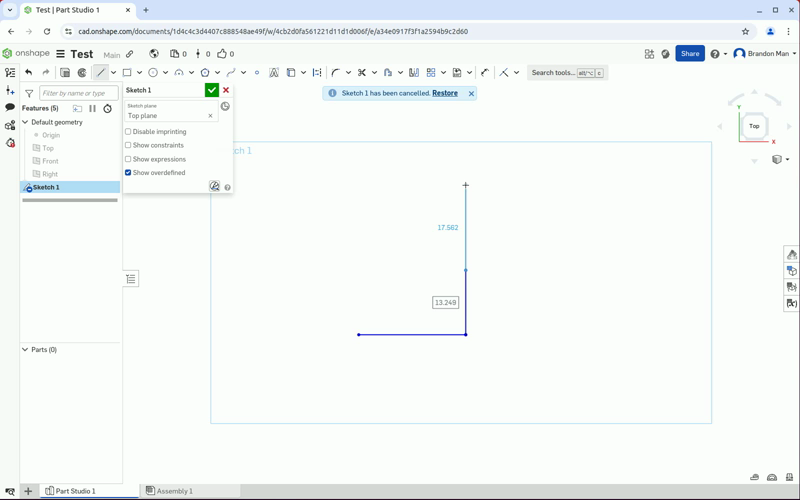
key_up(shift)
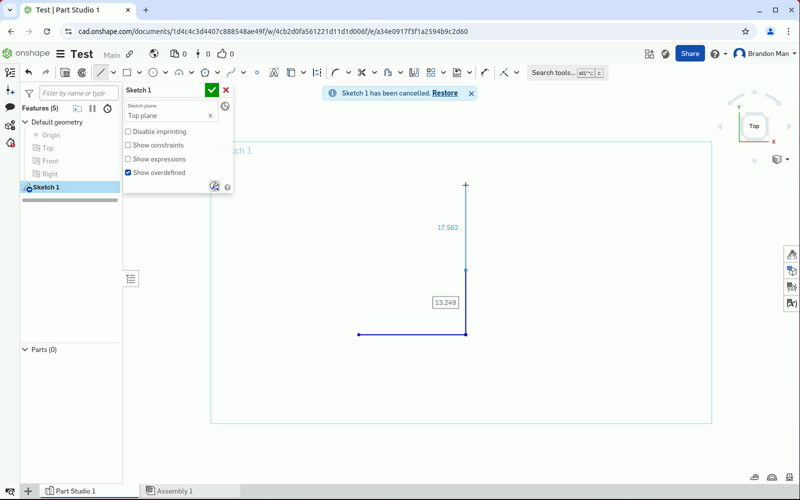
key_down(shift)
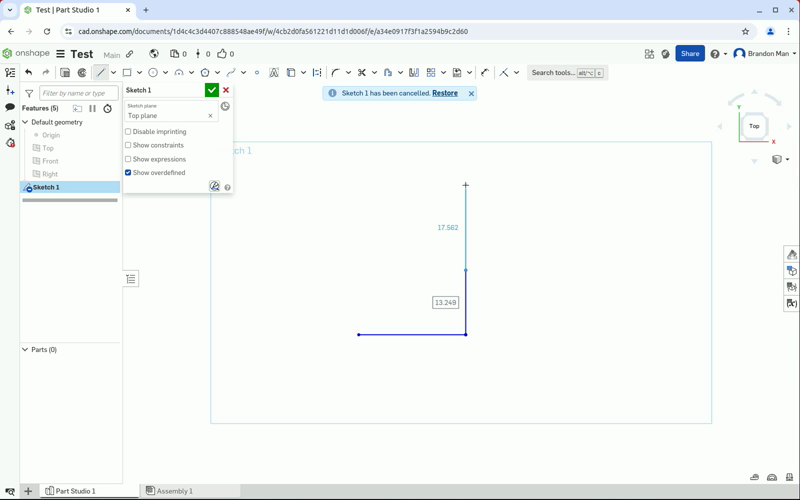
mouse_move(358, 184)
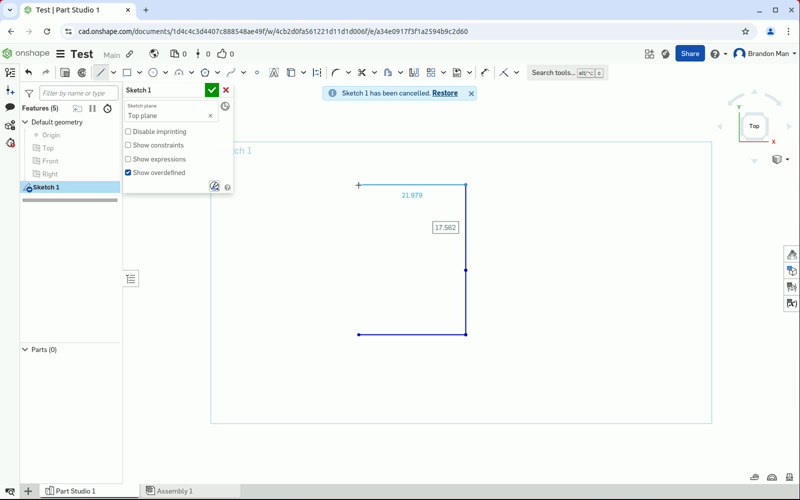
click(358, 184)
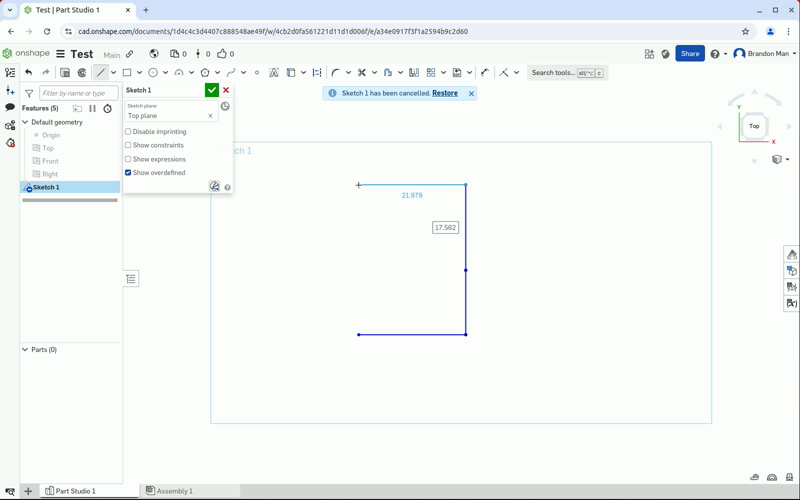
key_up(shift)
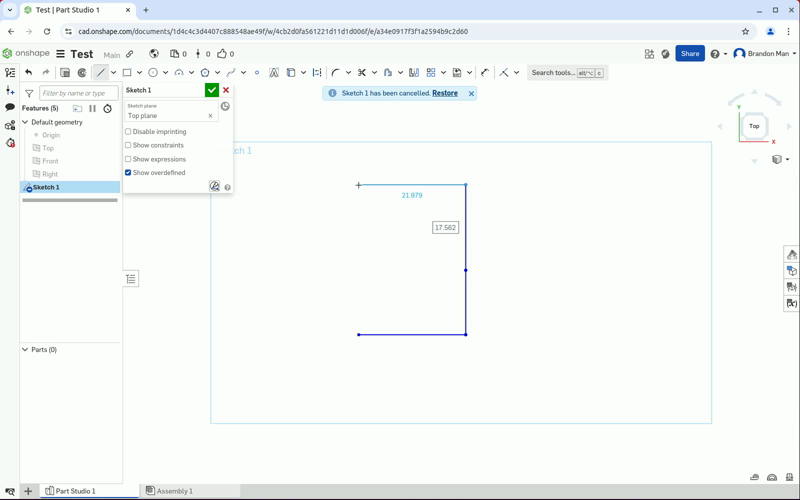
key_down(shift)
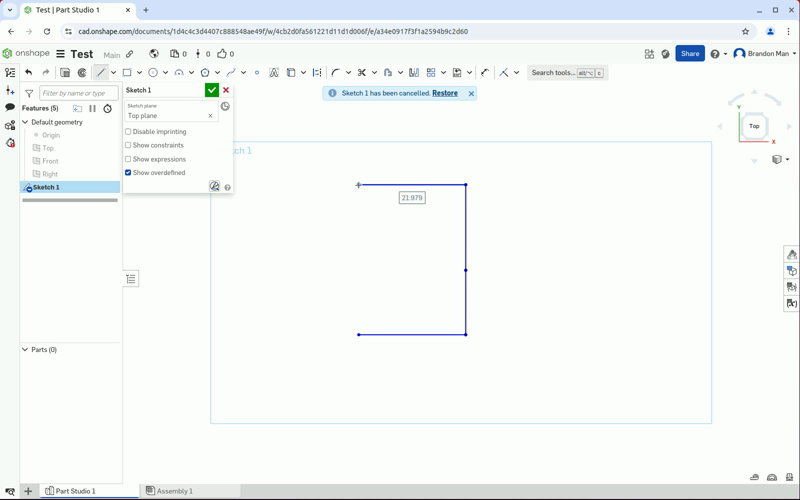
mouse_move(358, 334)
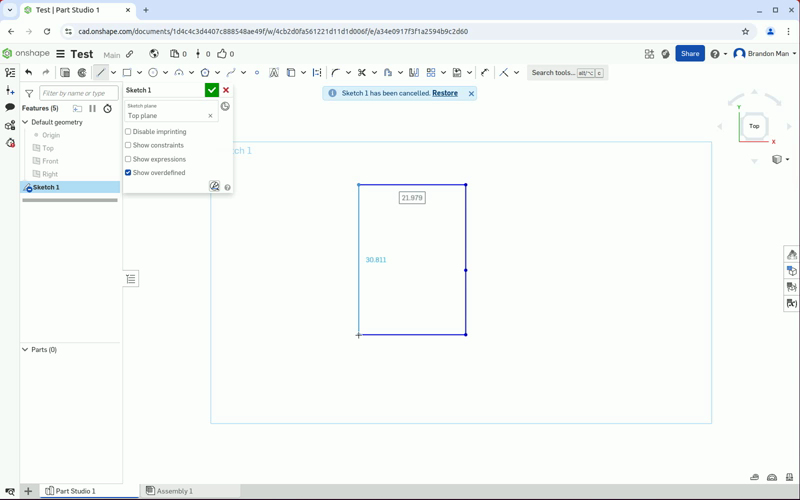
key_up(shift)
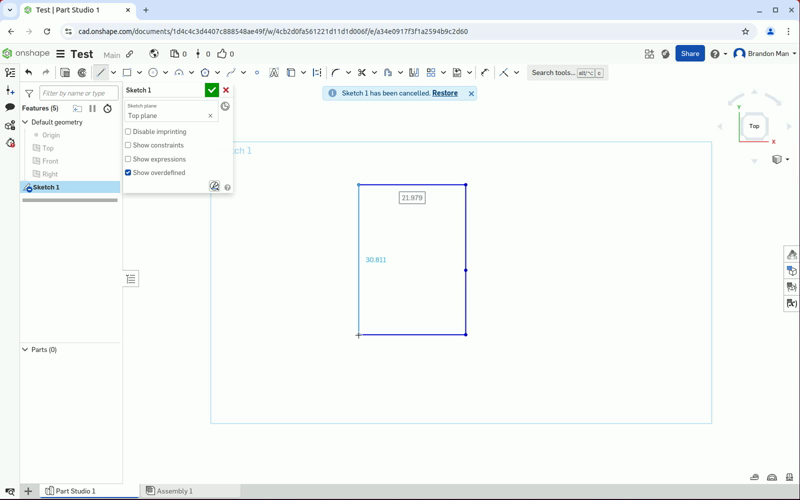
click(358, 334)
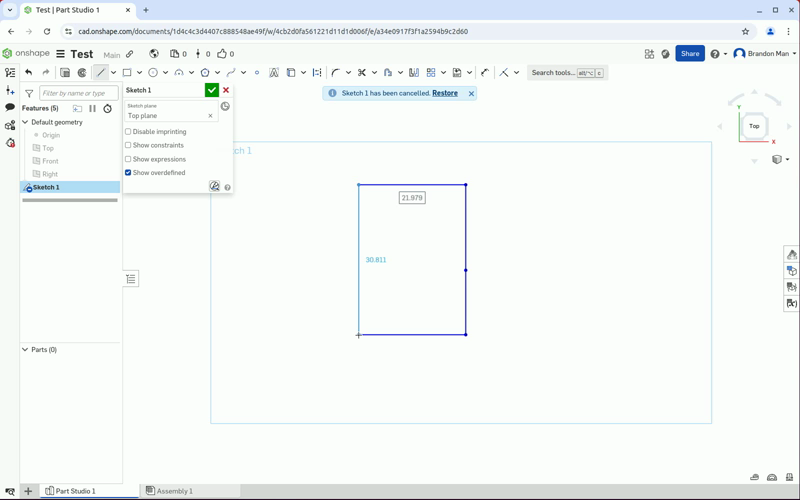
key(esc)
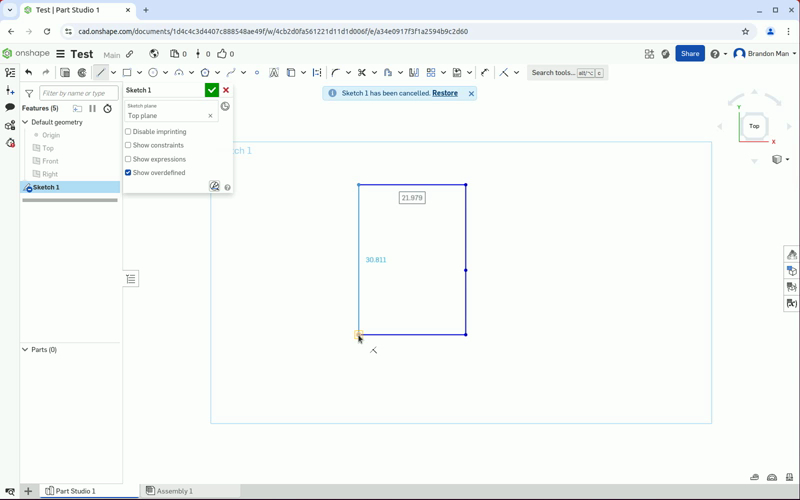
mouse_move(384, 301)
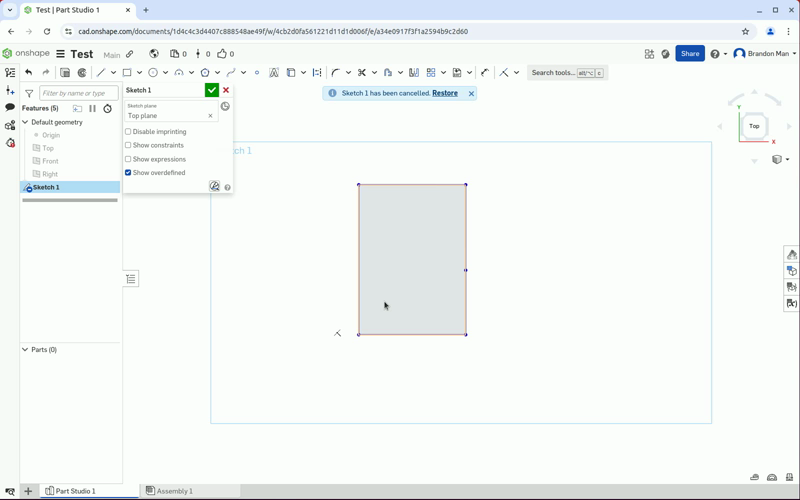
click(384, 301)
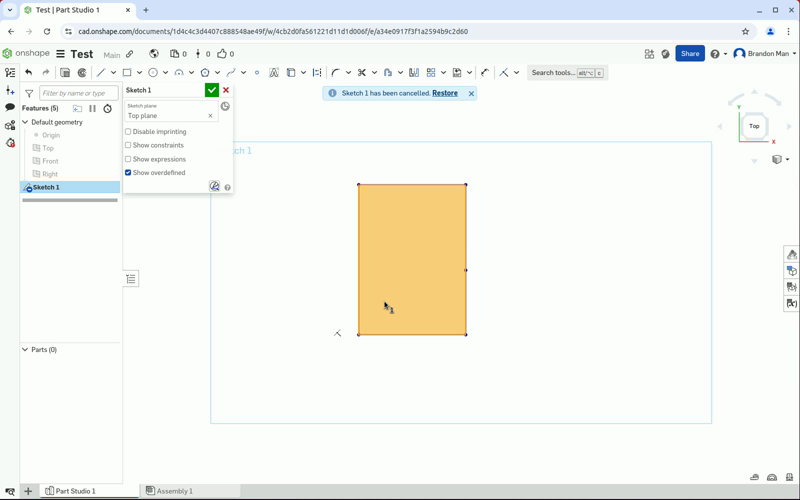
mouse_move(73, 352)
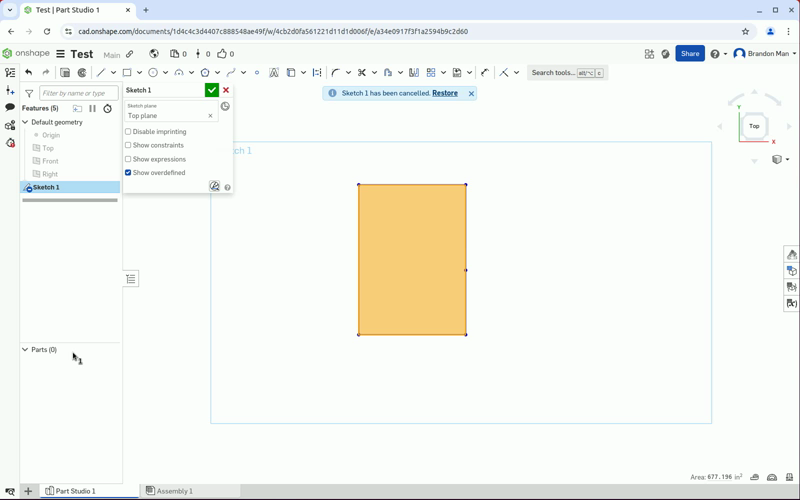
key(shift+y)
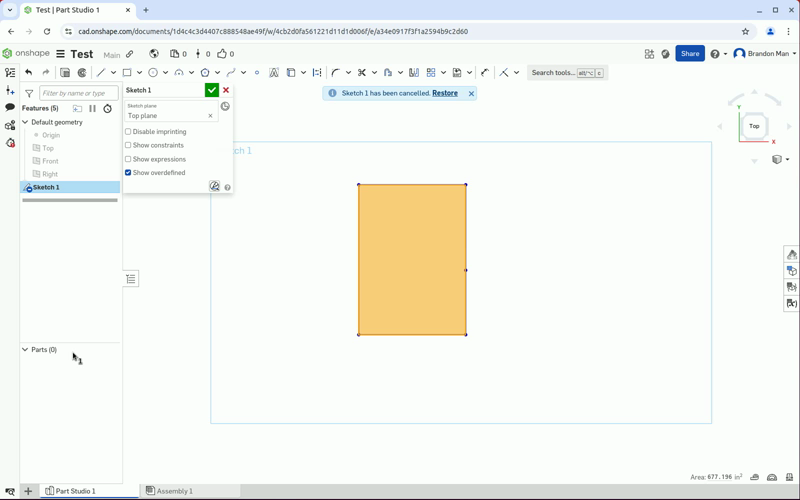
key(shift+e)
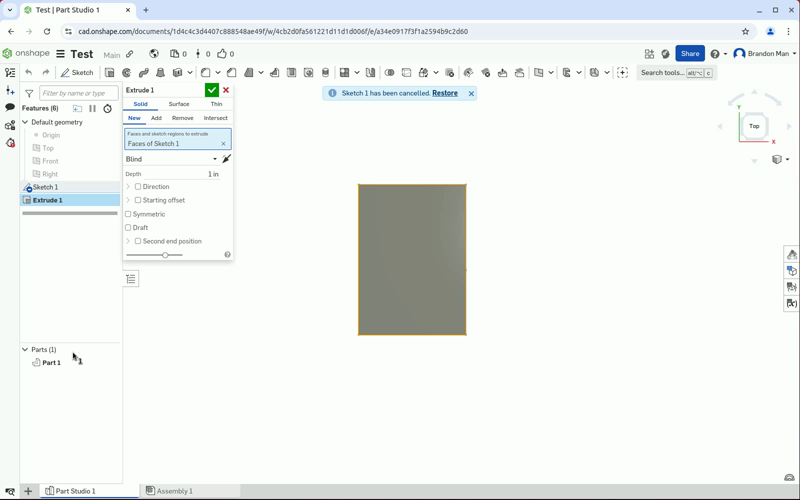
mouse_move(143, 106)
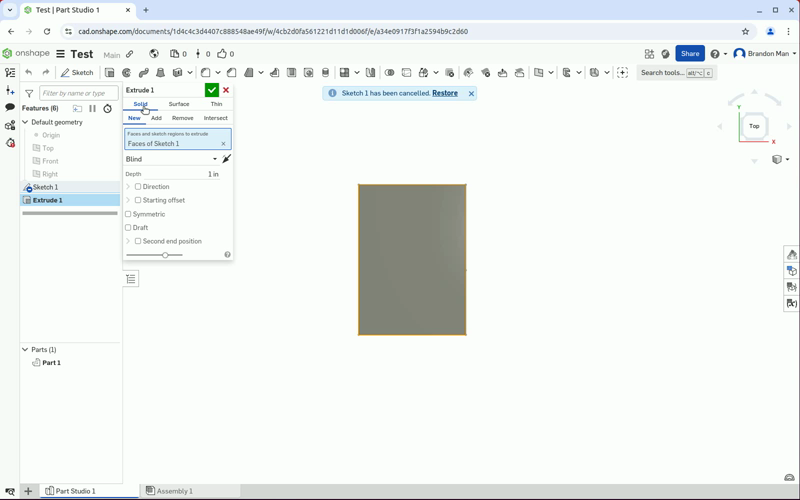
click(143, 106)
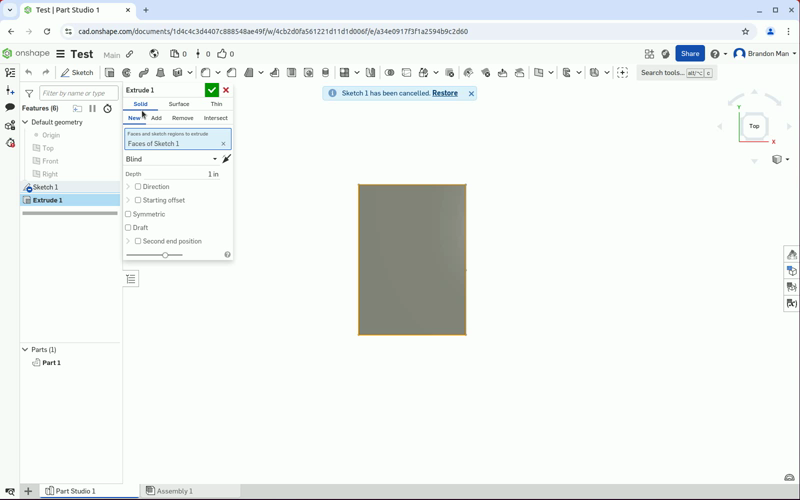
mouse_move(137, 120)
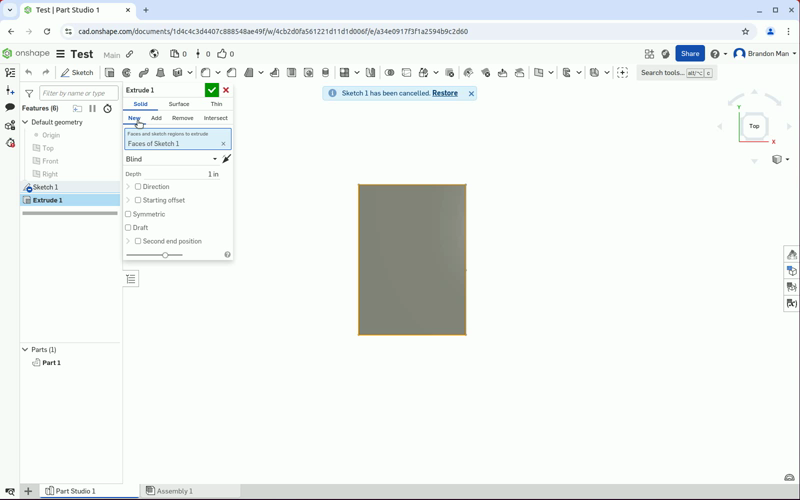
click(137, 120)
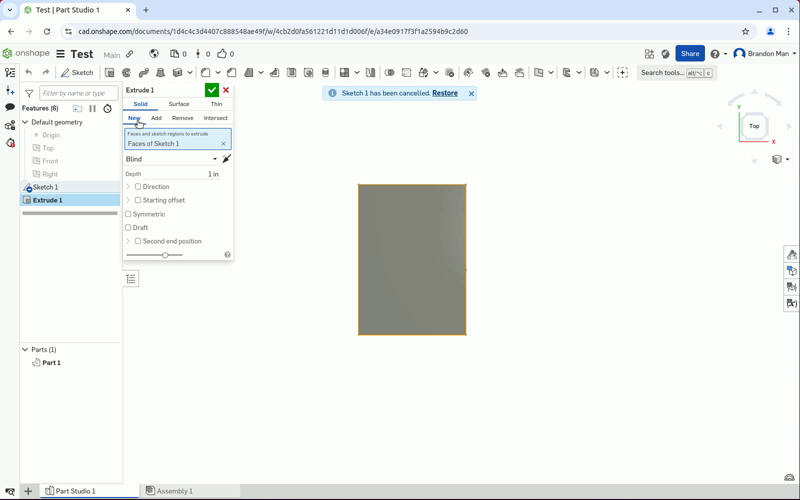
key(tab, 4)
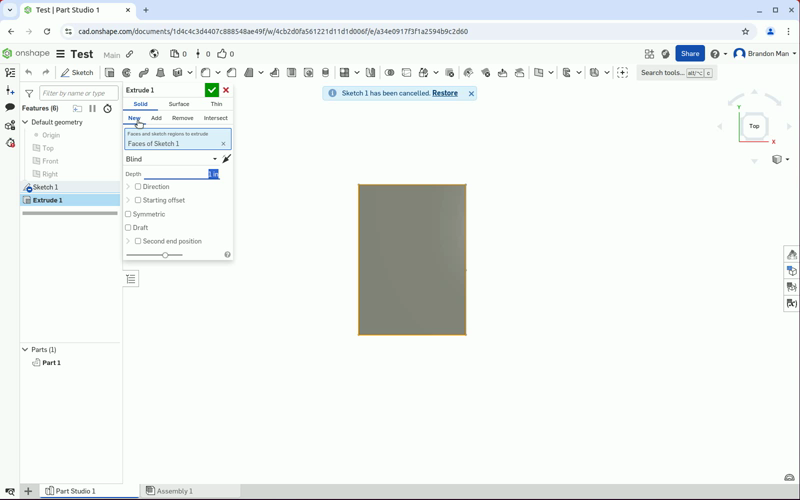
text(11.073)
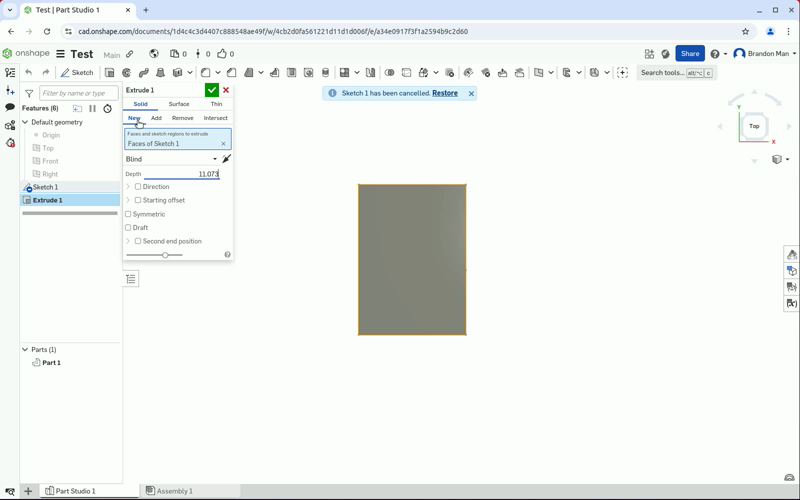
key(enter)
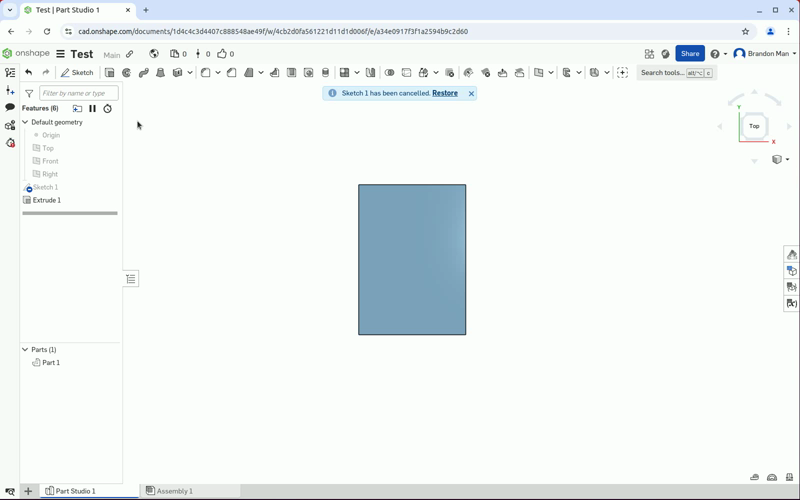
key(shift+h)
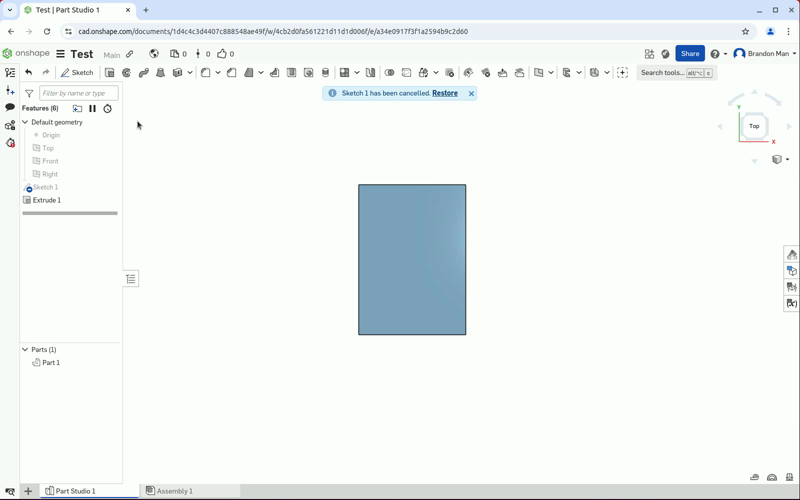
key(shift+h)
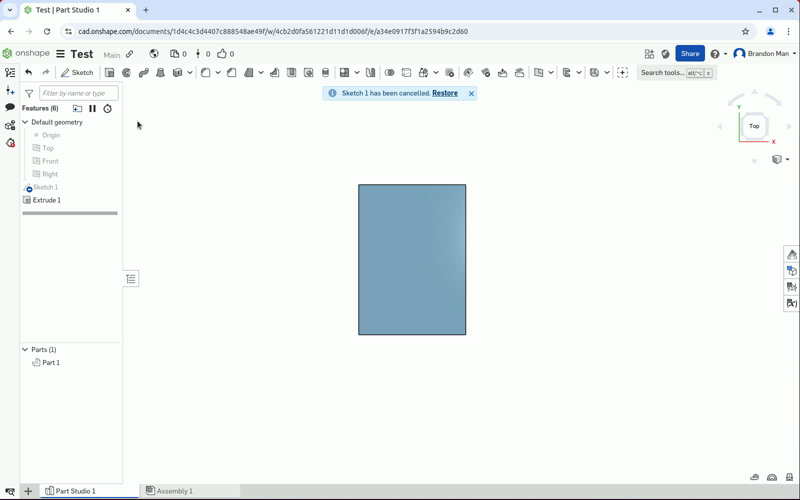
mouse_move(73, 189)
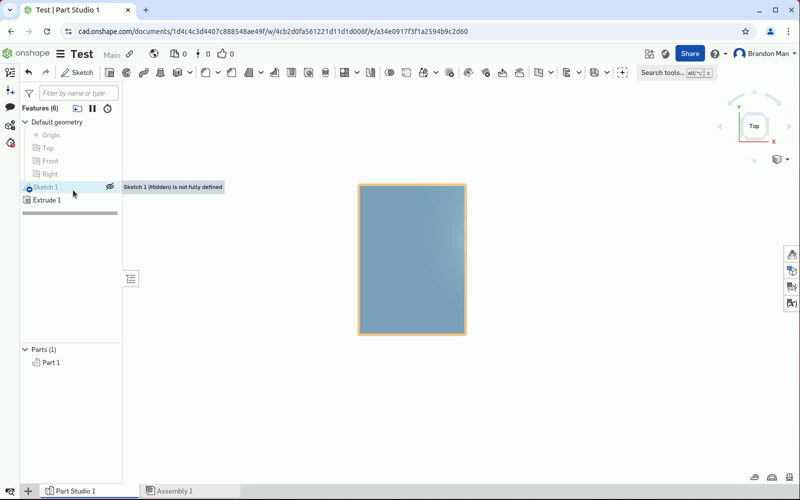
click(73, 189)
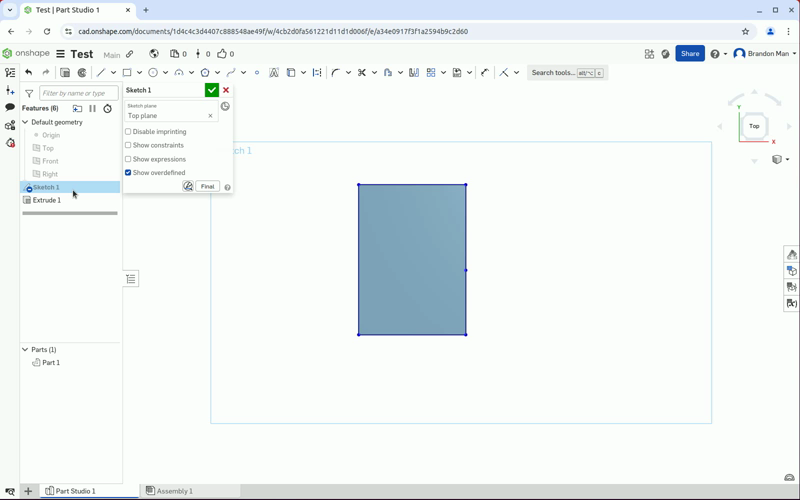
mouse_move(229, 92)
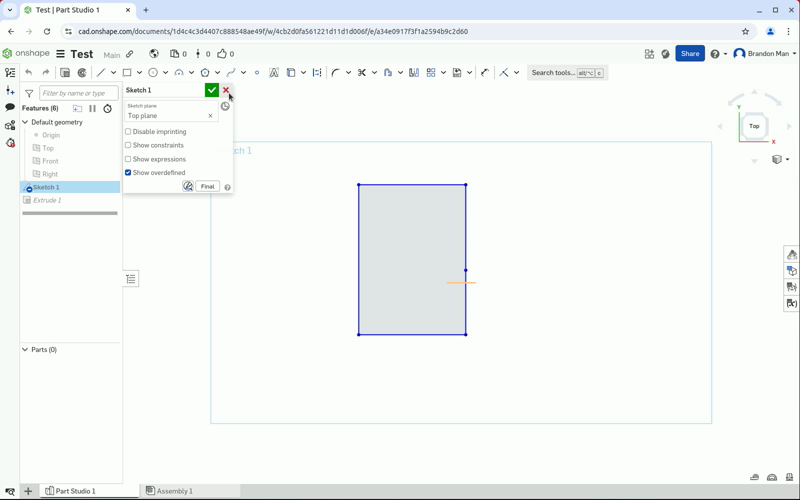
click(229, 92)
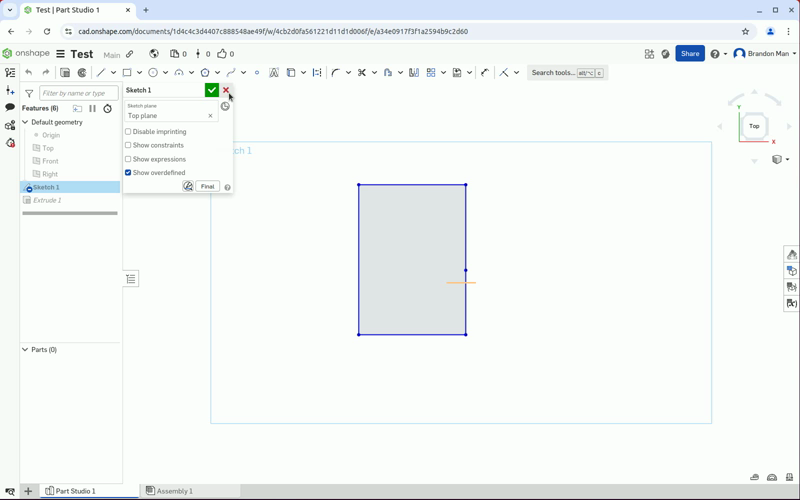
key(shift+s)
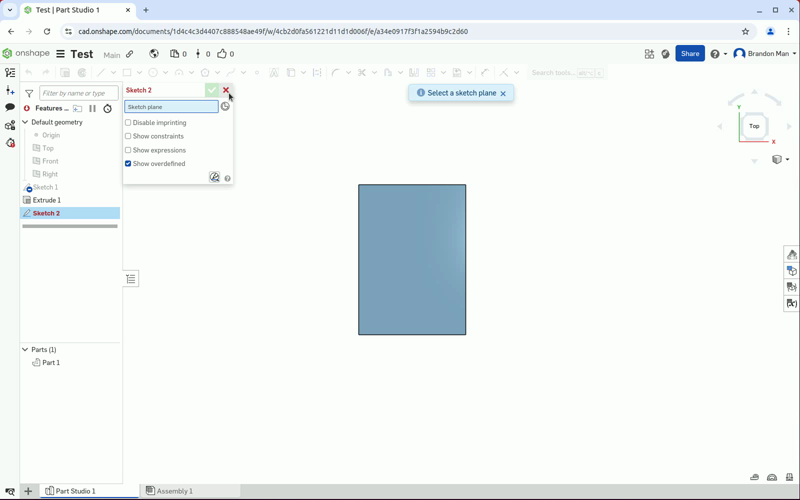
mouse_move(73, 150)
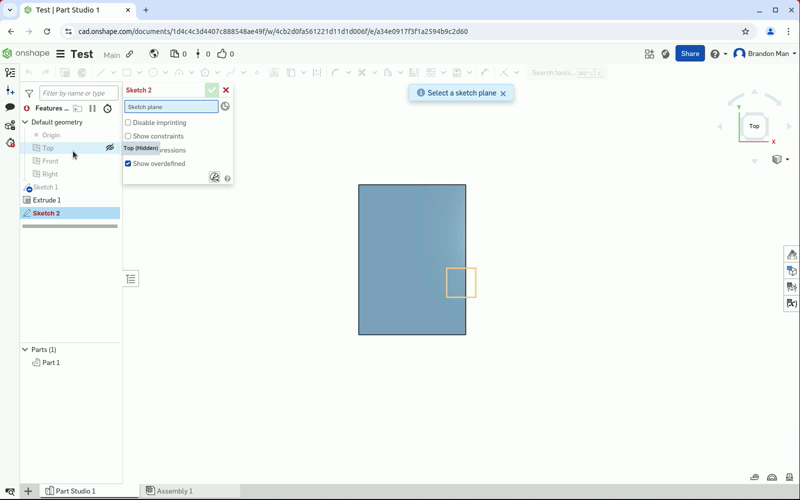
click(73, 150)
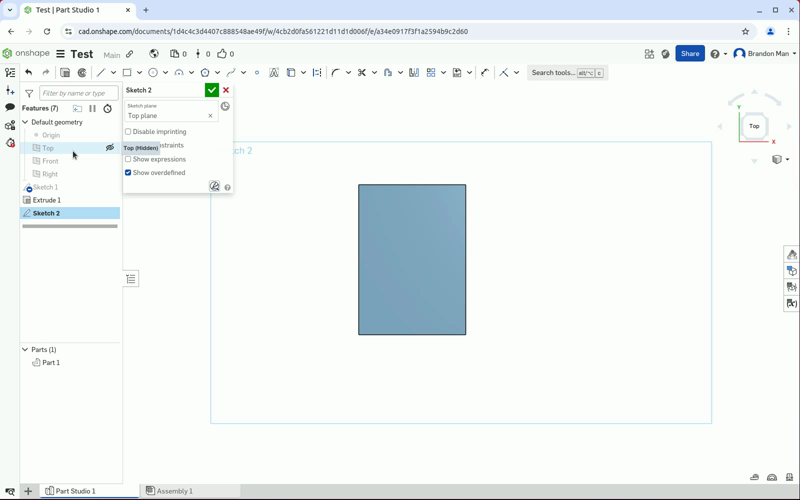
mouse_move(73, 352)
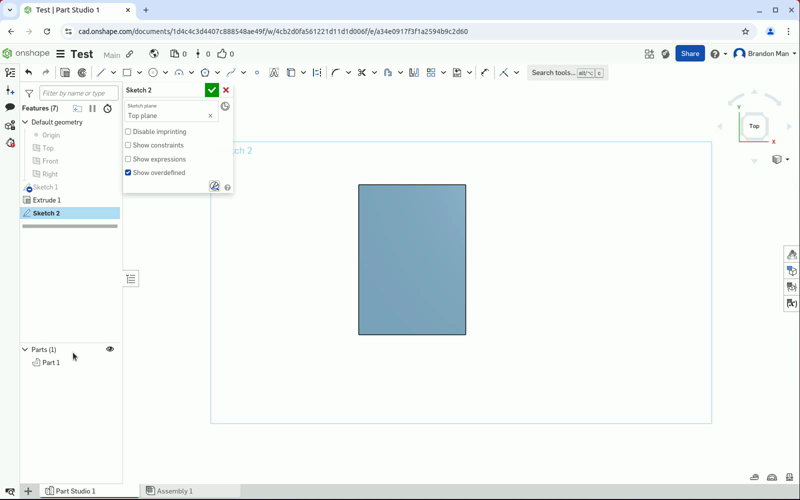
key(y)
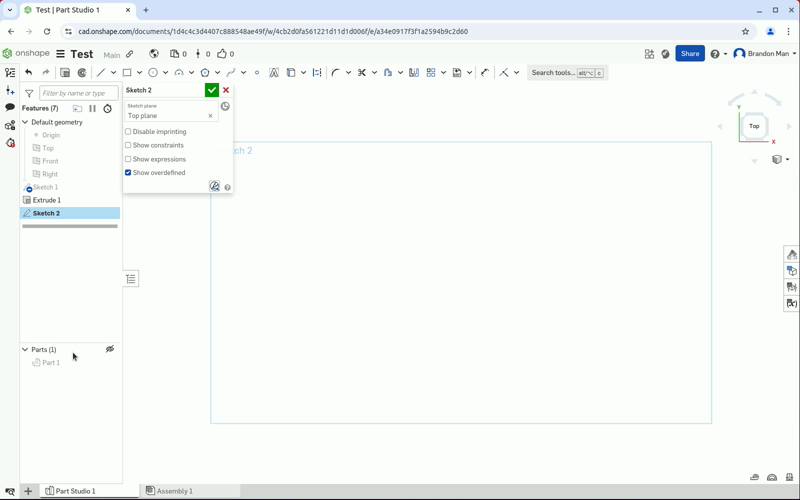
key(l)
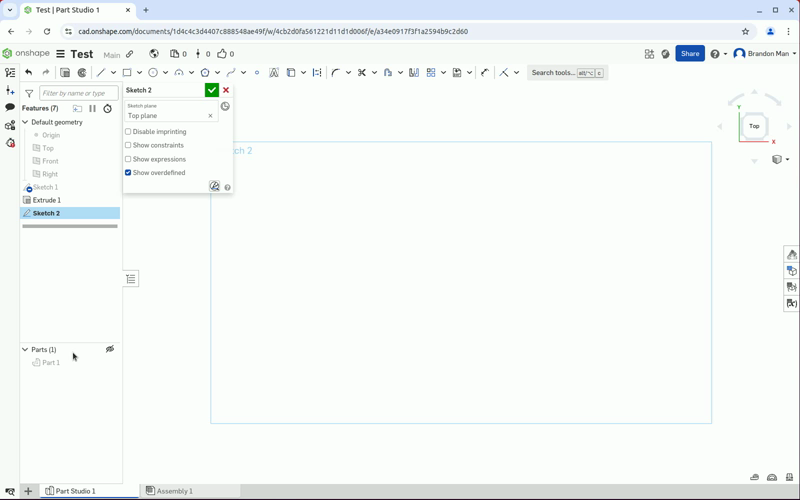
key_down(shift)
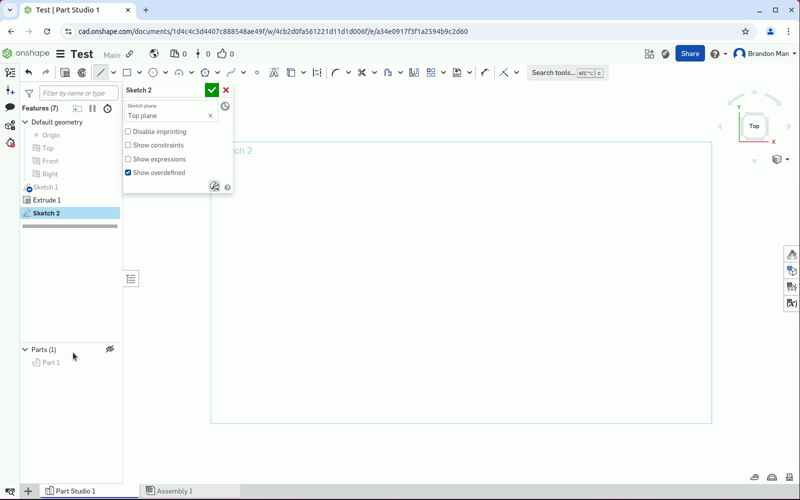
mouse_move(466, 270)
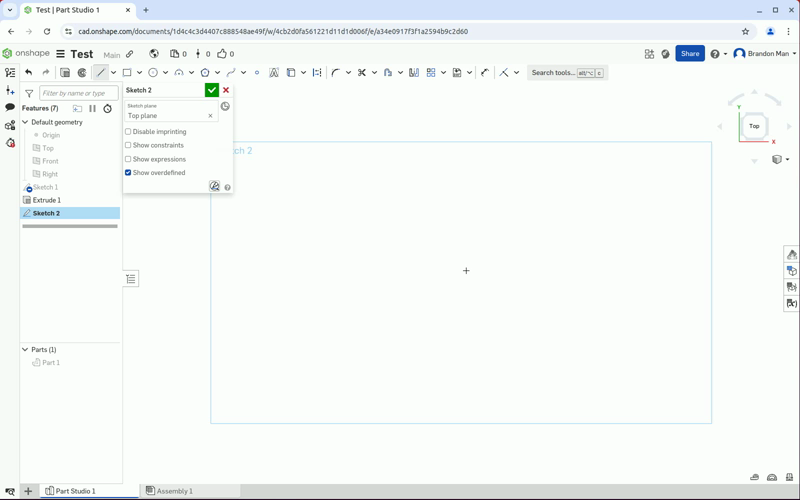
click(466, 270)
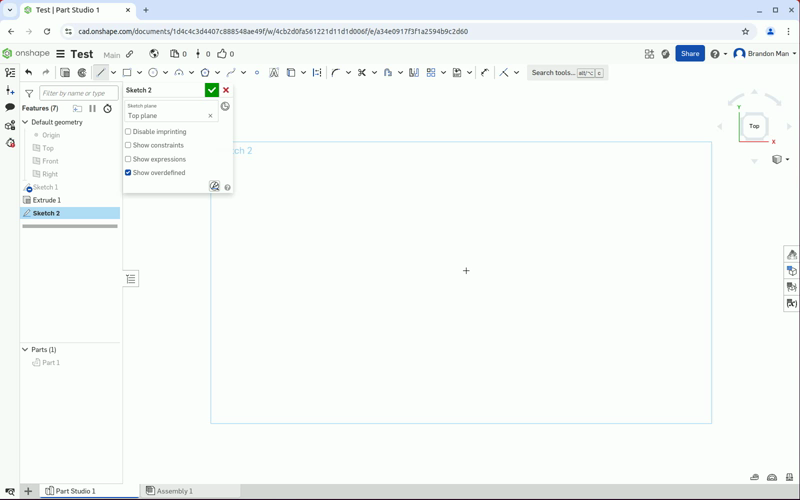
key_up(shift)
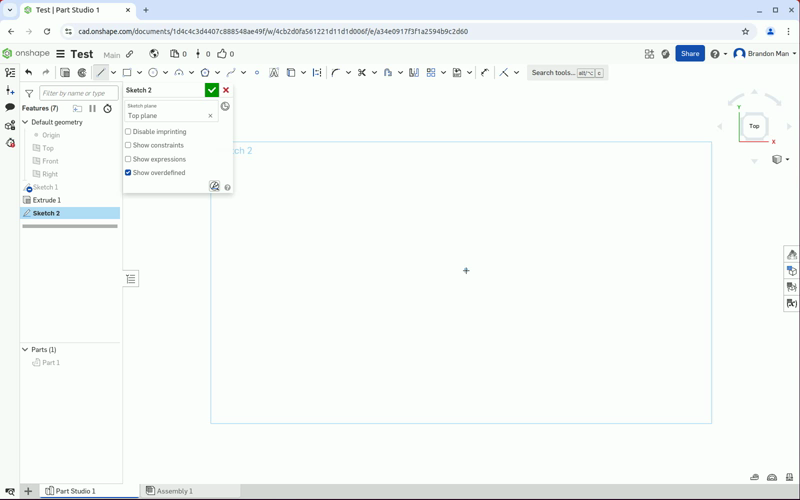
key_down(shift)
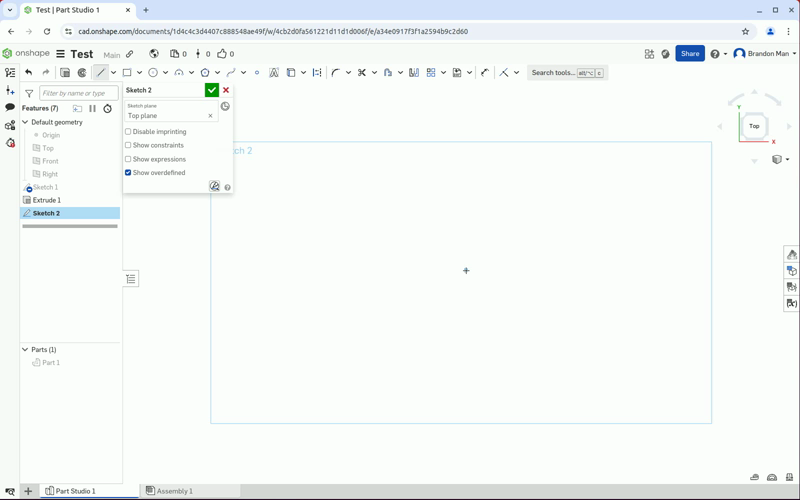
mouse_move(573, 270)
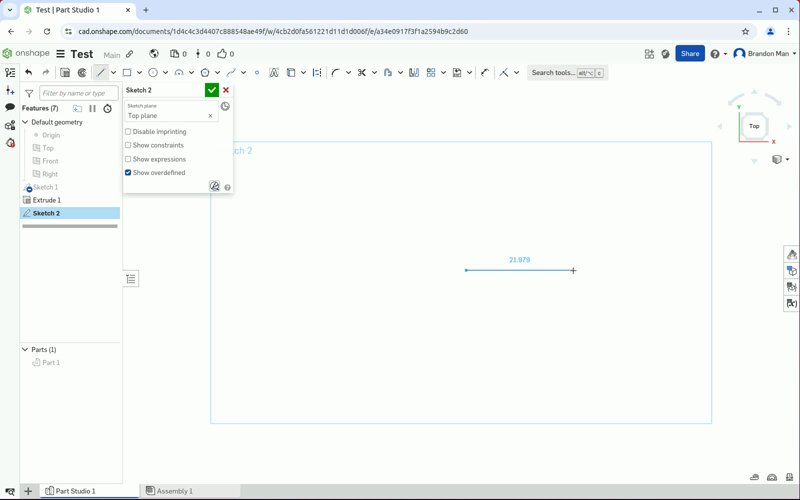
click(573, 270)
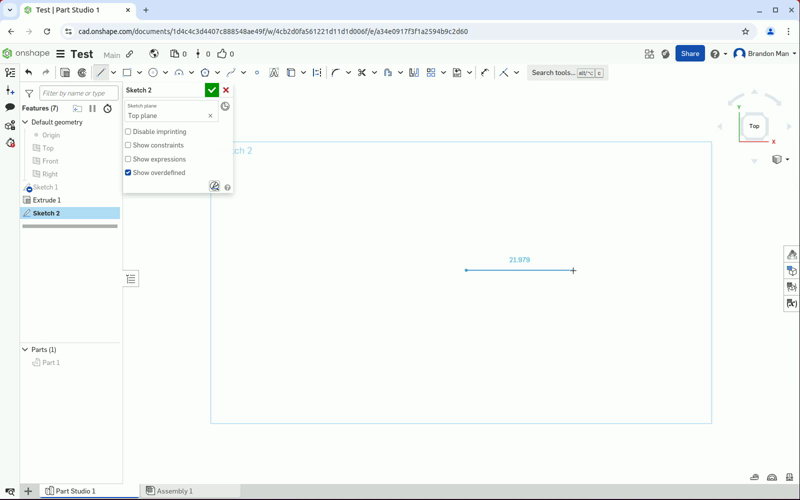
key_up(shift)
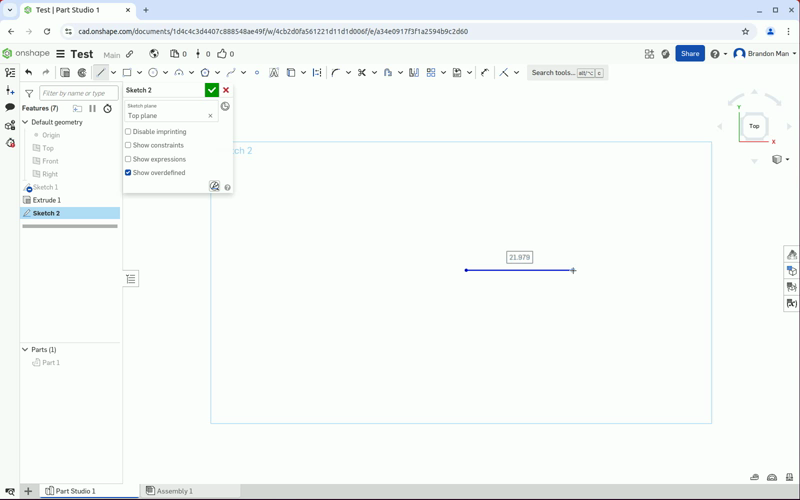
key_down(shift)
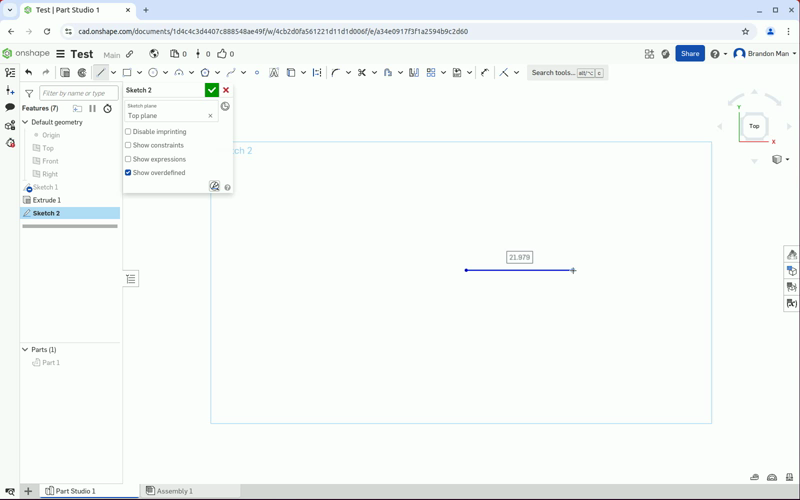
mouse_move(573, 184)
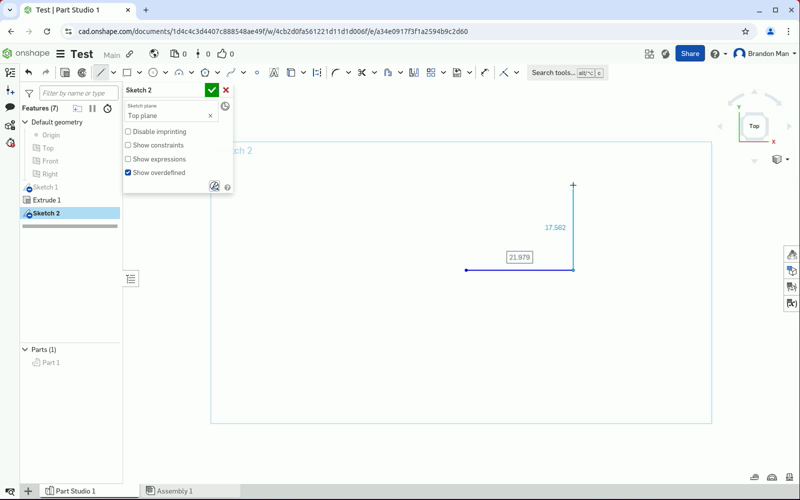
click(573, 184)
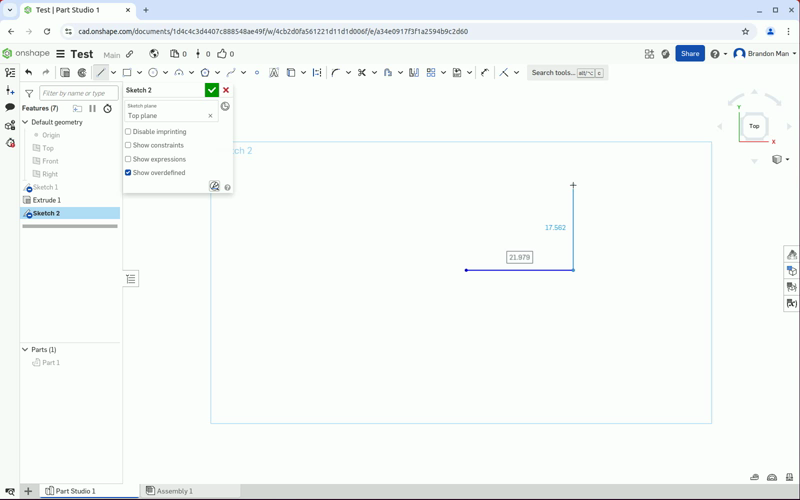
key_up(shift)
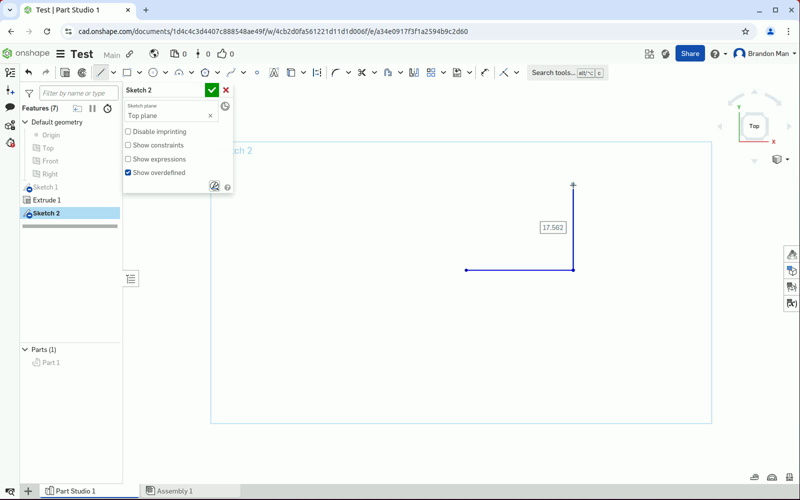
key_down(shift)
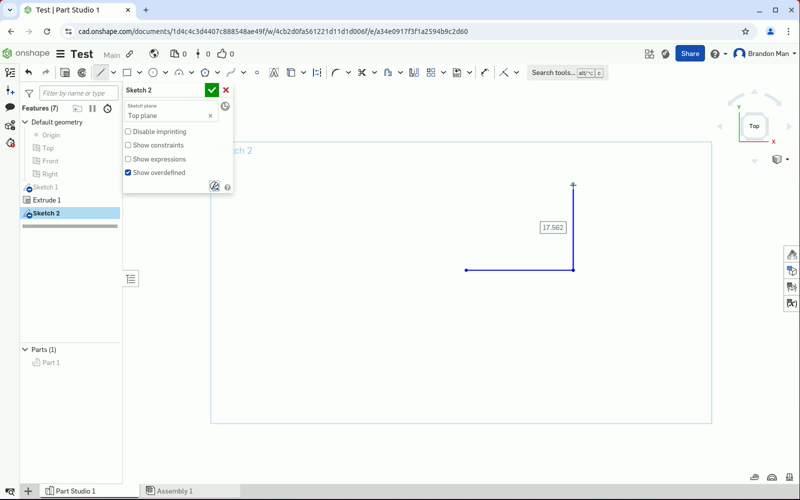
mouse_move(466, 184)
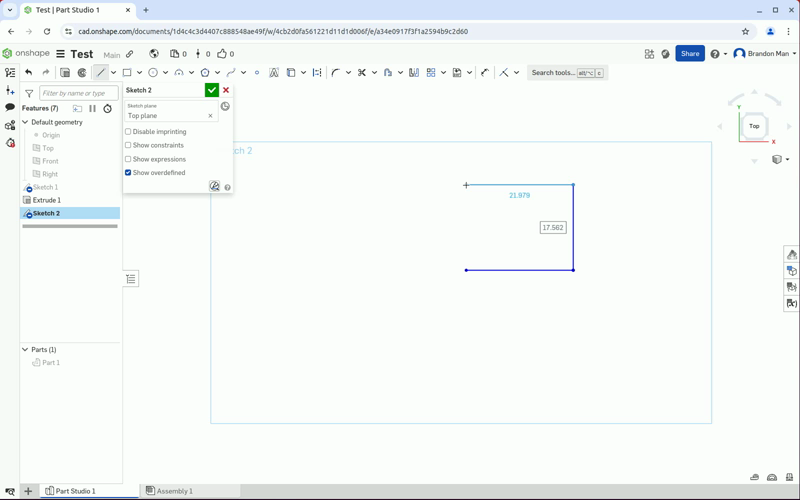
click(466, 184)
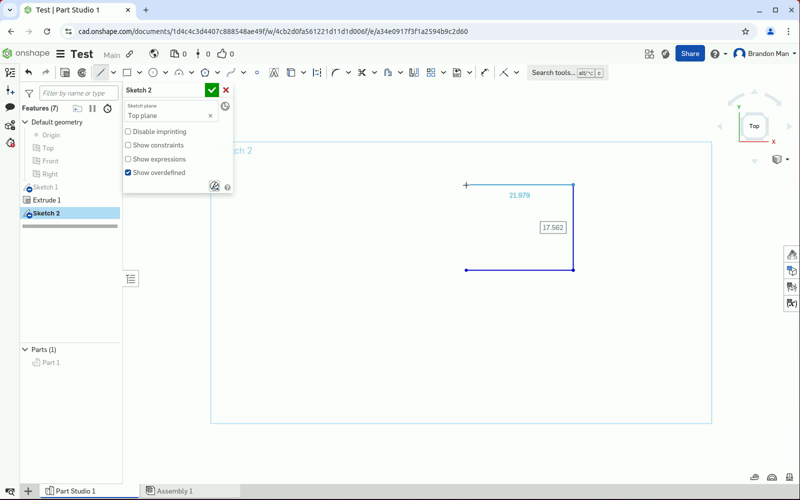
key_up(shift)
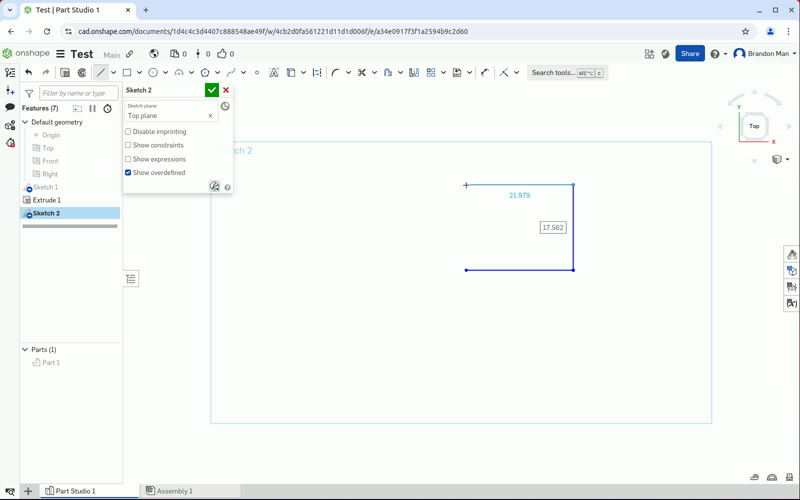
key_down(shift)
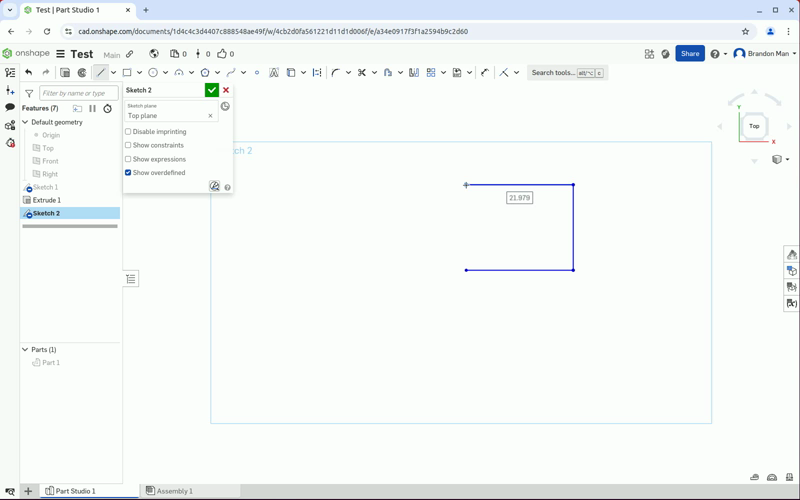
mouse_move(466, 270)
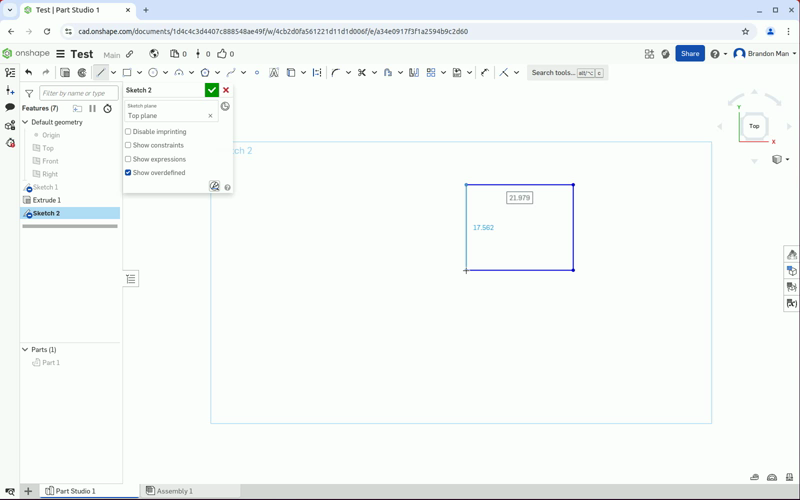
key_up(shift)
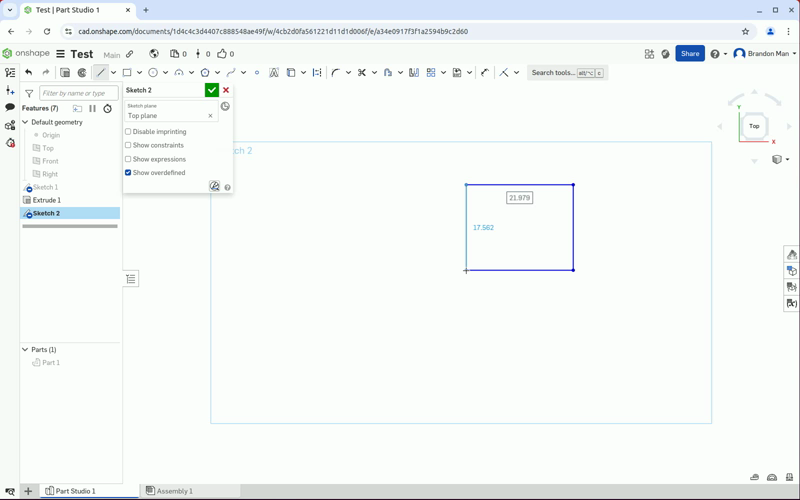
click(466, 270)
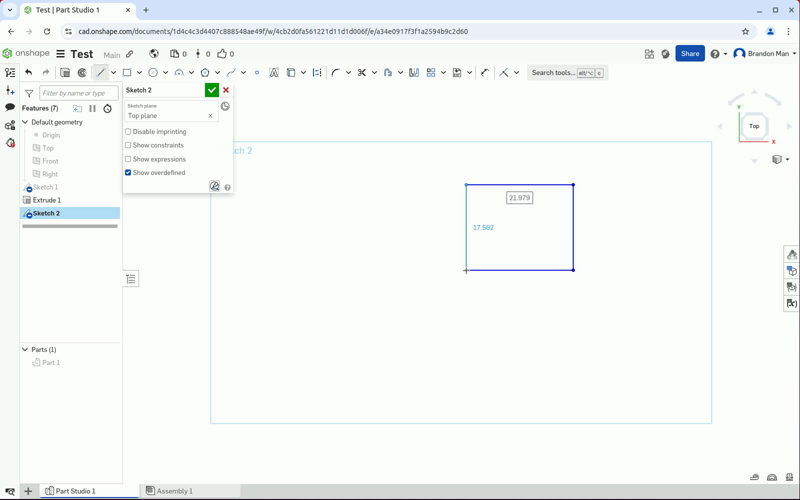
key(esc)
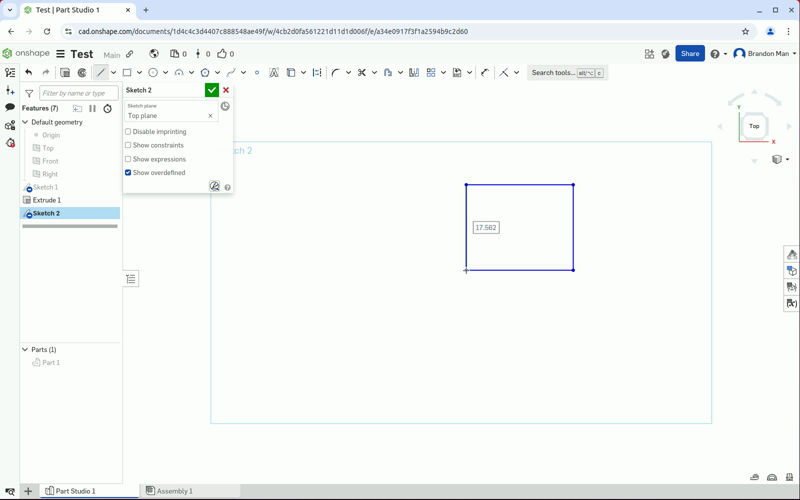
mouse_move(507, 213)
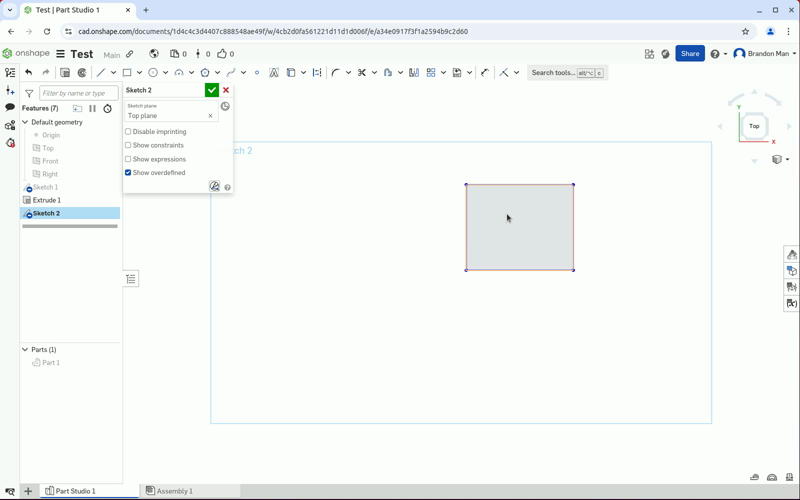
click(507, 213)
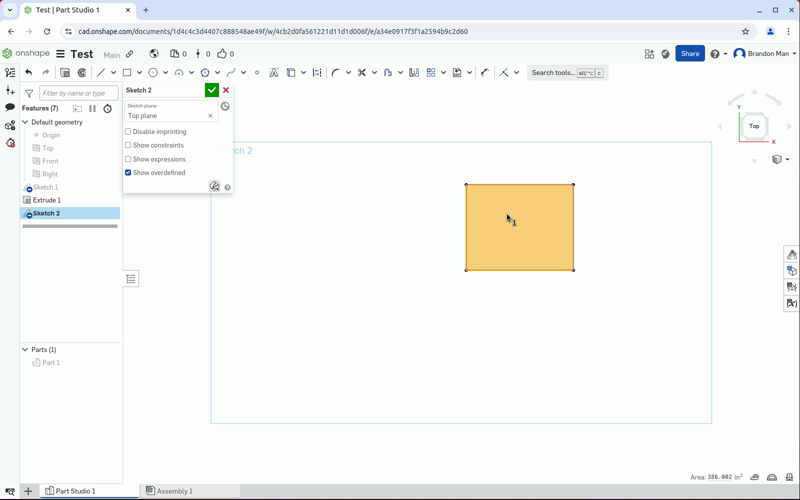
mouse_move(73, 352)
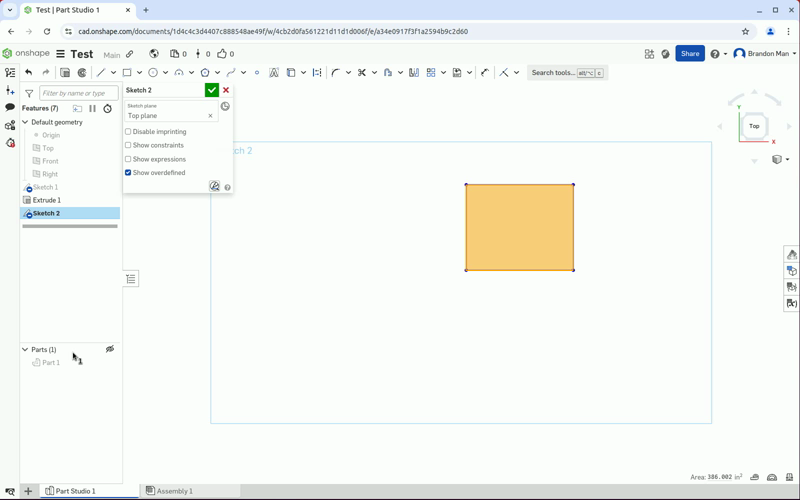
key(shift+y)
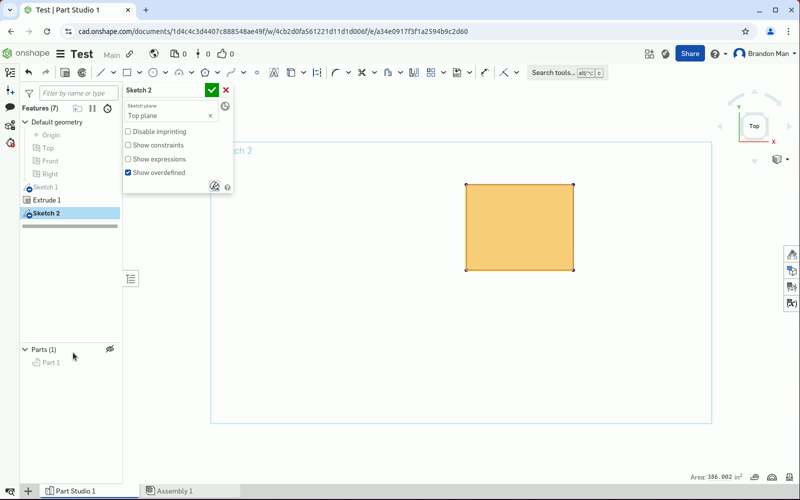
key(shift+e)
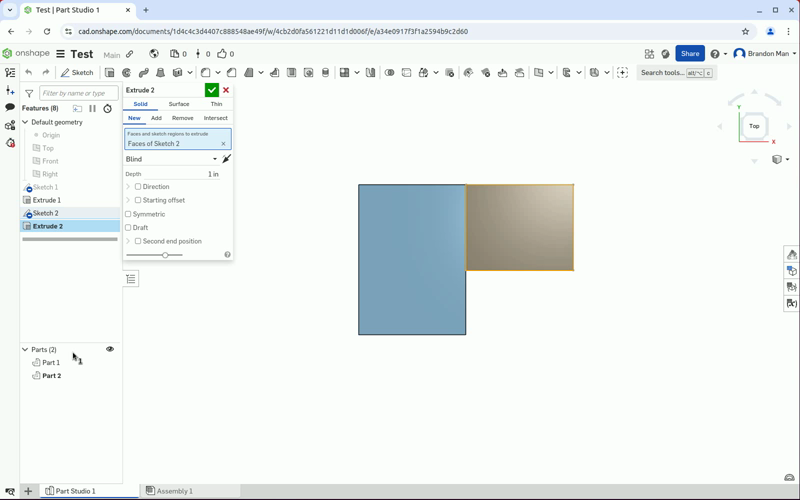
mouse_move(143, 106)
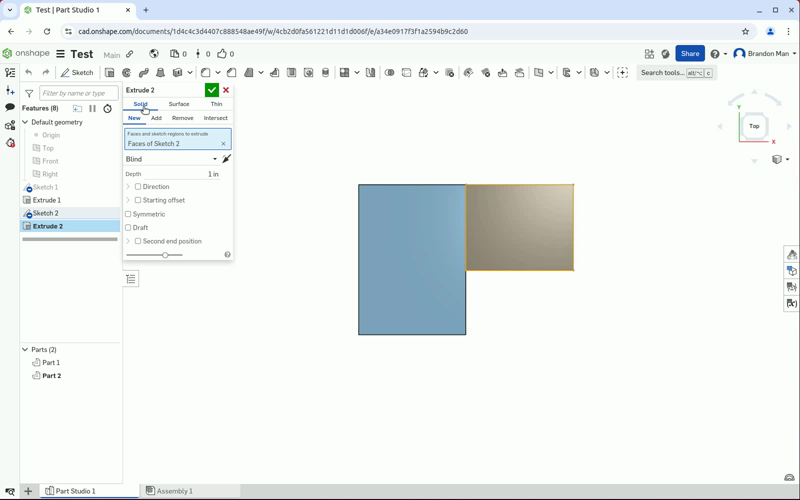
click(143, 106)
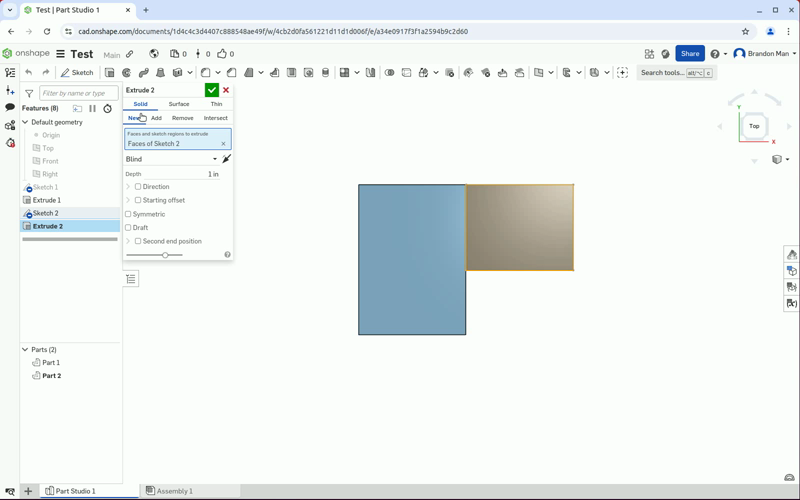
mouse_move(137, 120)
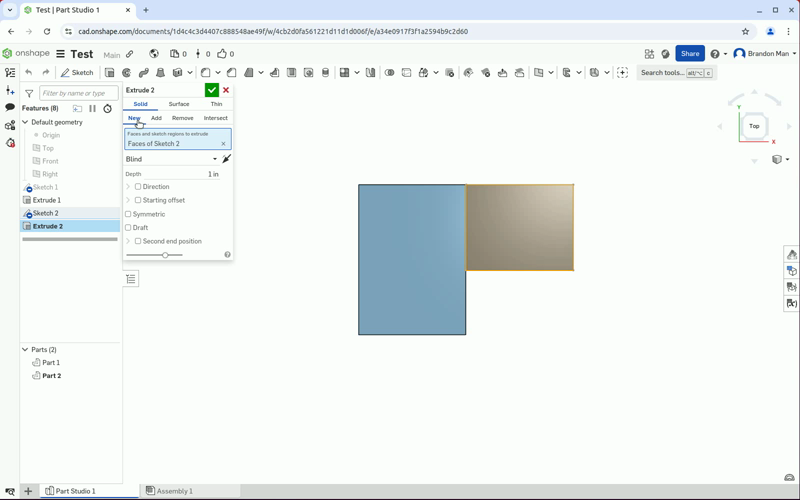
click(137, 120)
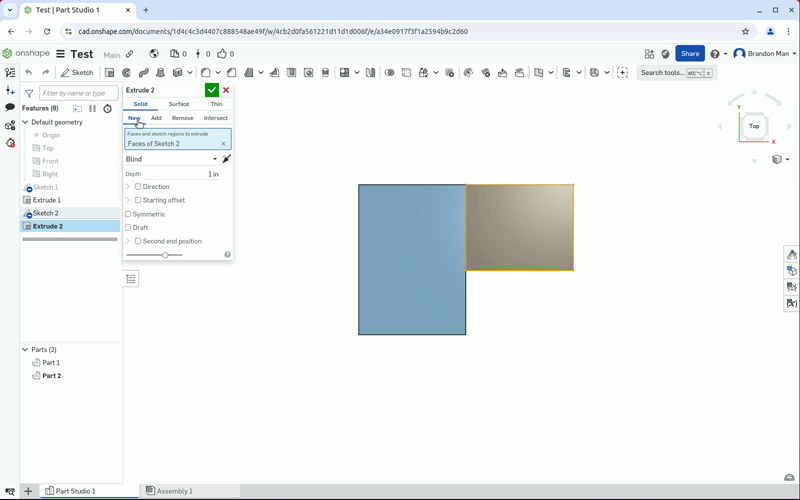
key(tab, 4)
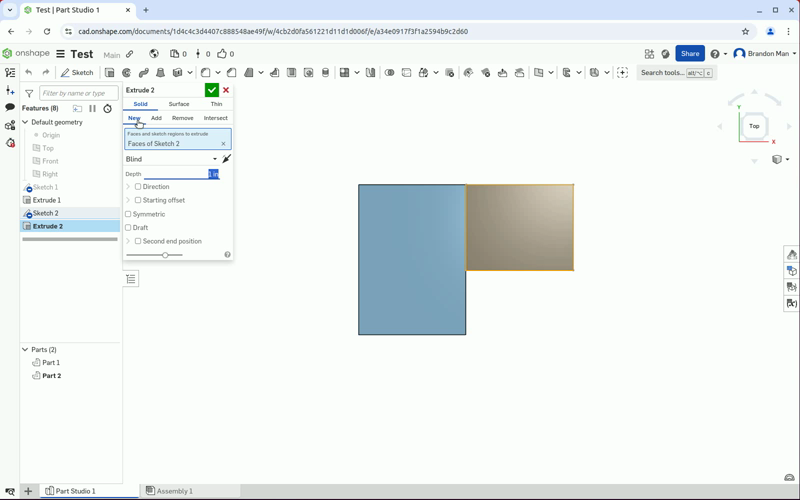
text(21.905)
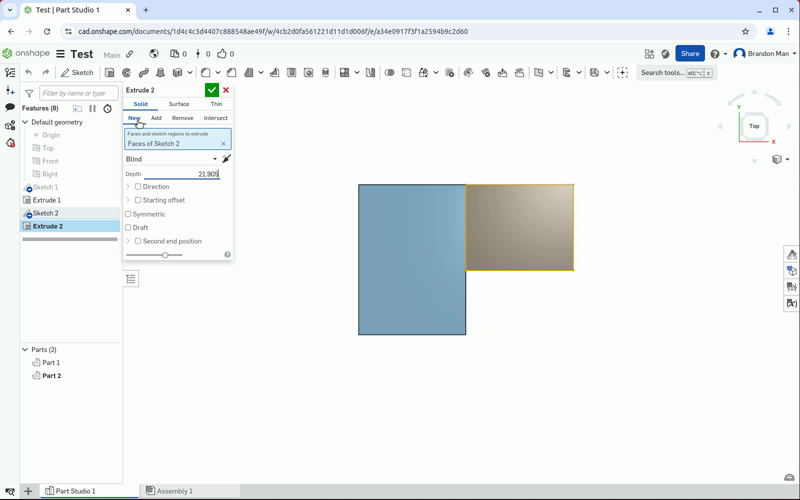
key(enter)
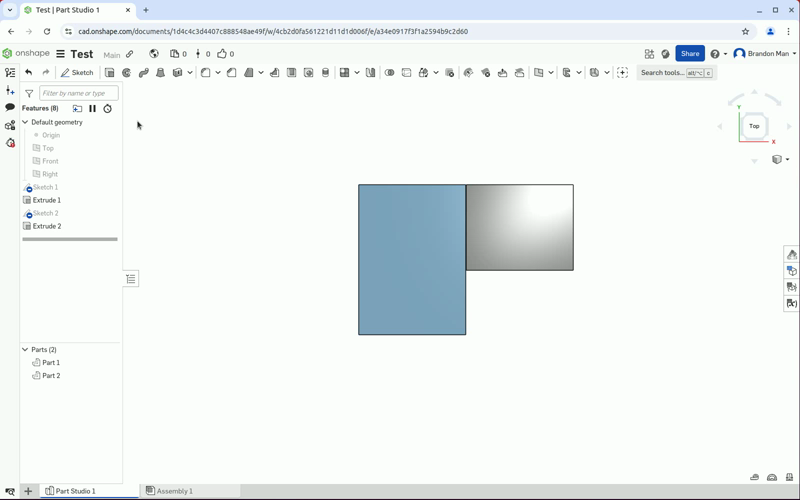
key(shift+h)
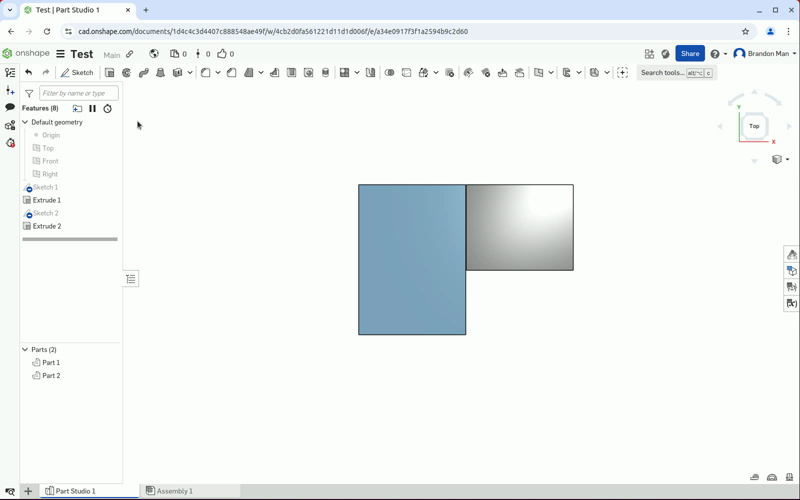
key(shift+h)
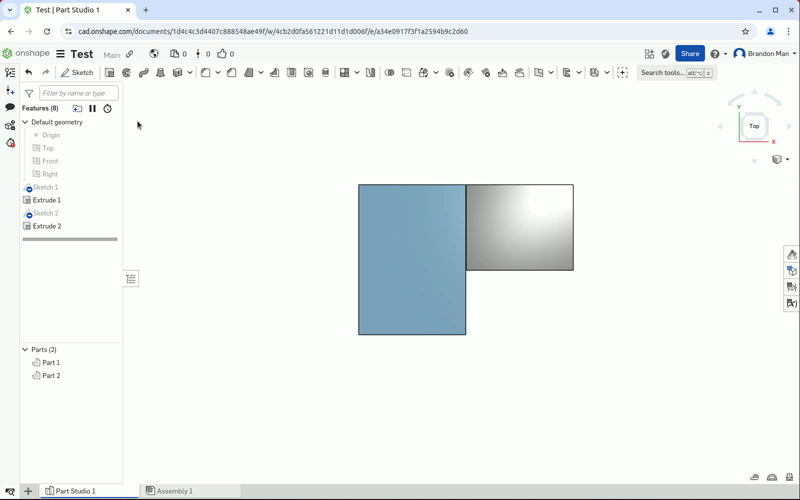
mouse_move(73, 189)
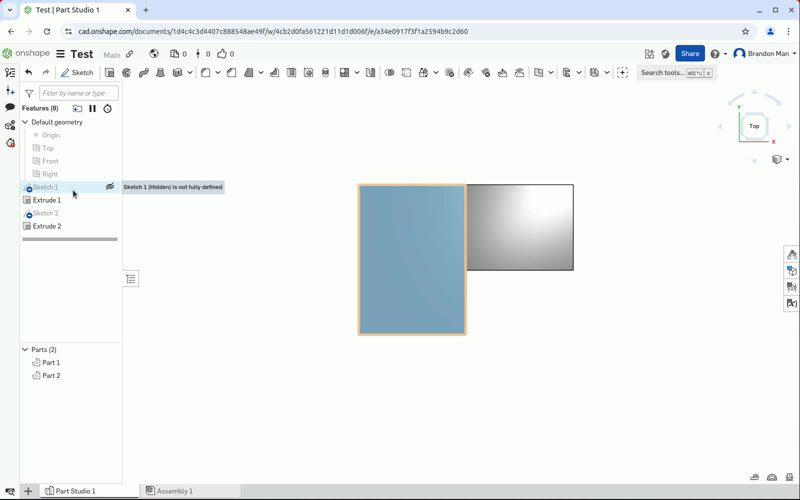
click(73, 189)
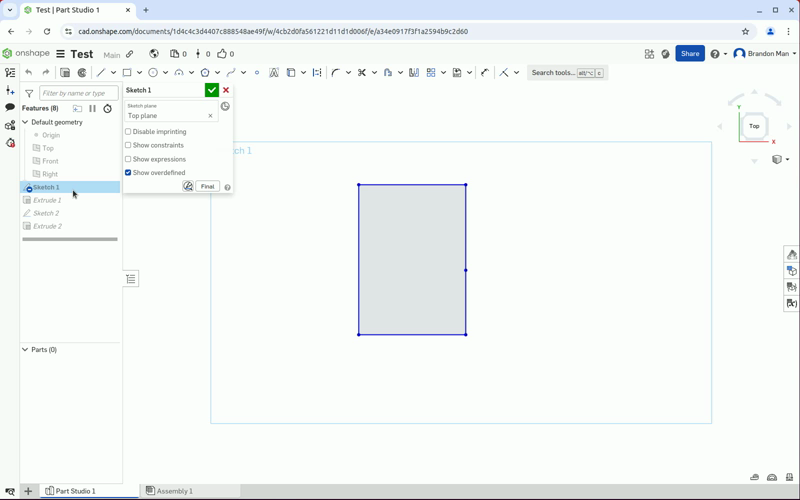
mouse_move(229, 92)
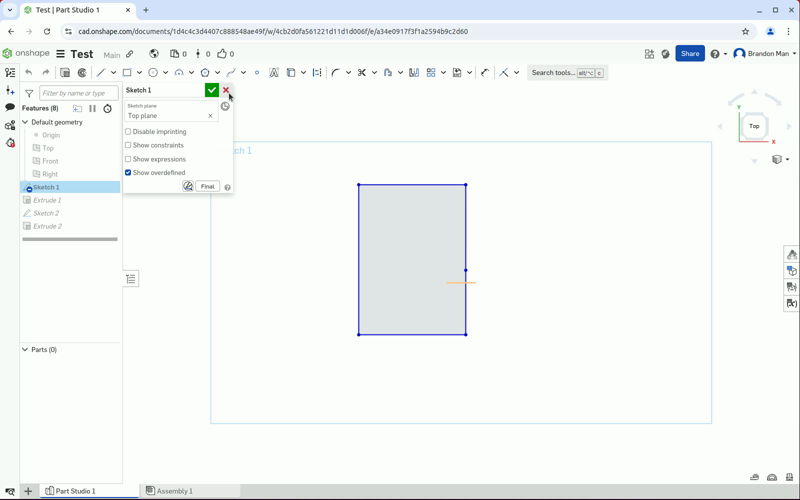
click(229, 92)
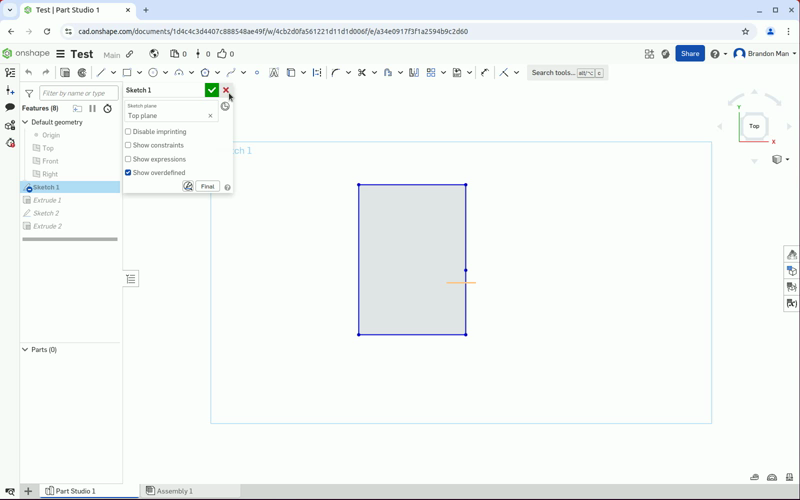
key(shift+s)
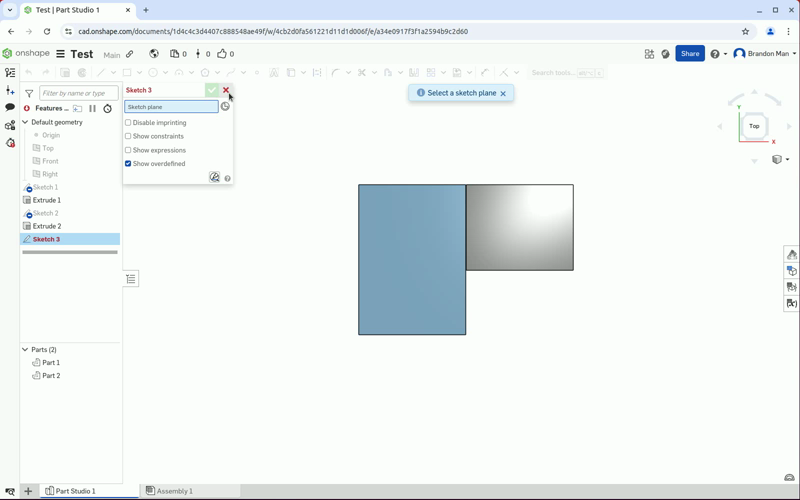
mouse_move(73, 150)
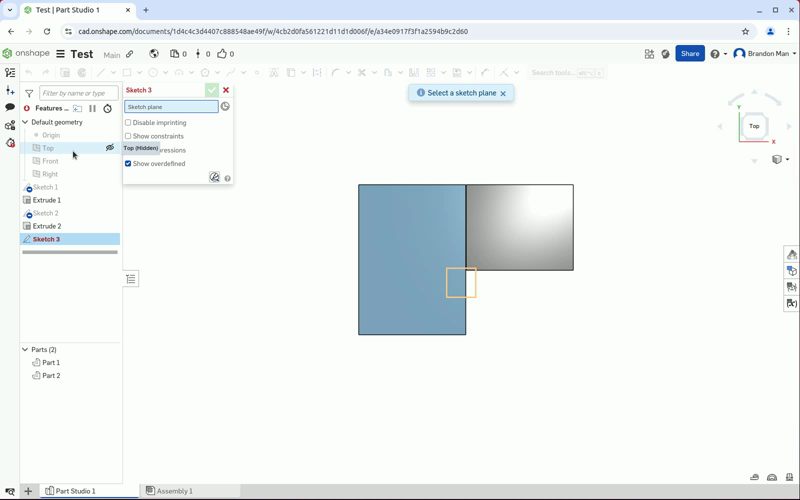
click(73, 150)
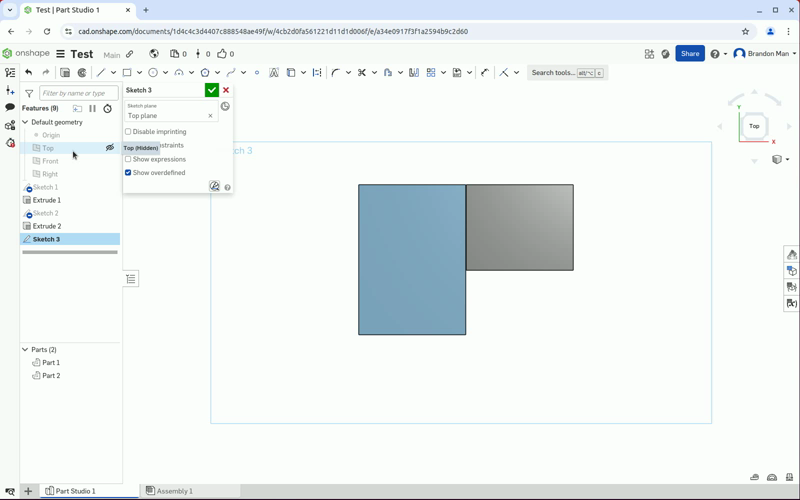
mouse_move(73, 352)
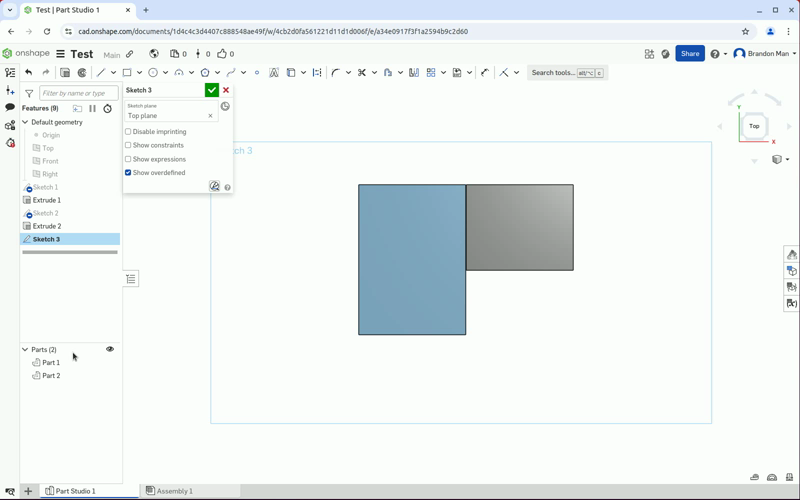
key(y)
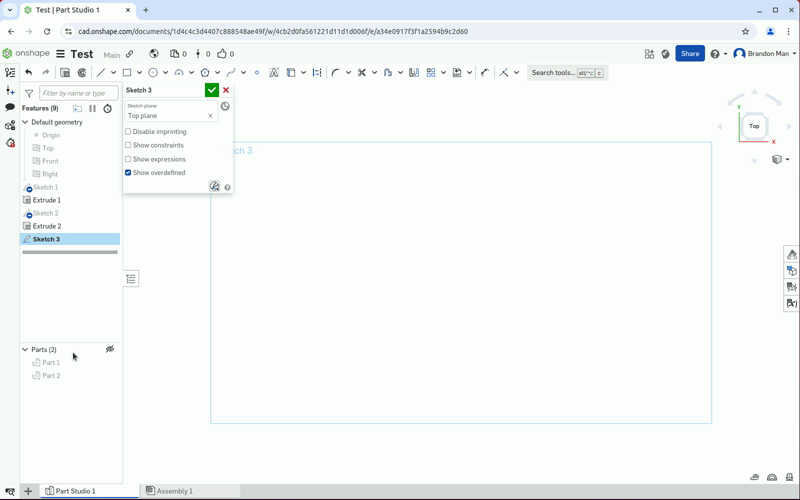
key(l)
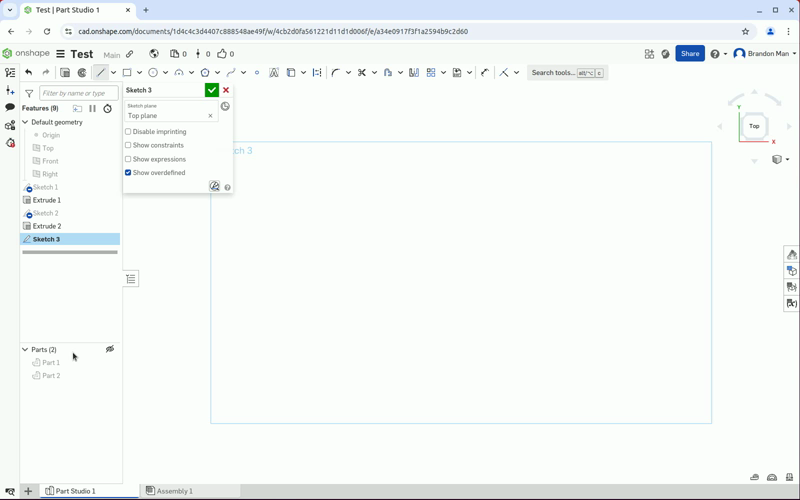
key_down(shift)
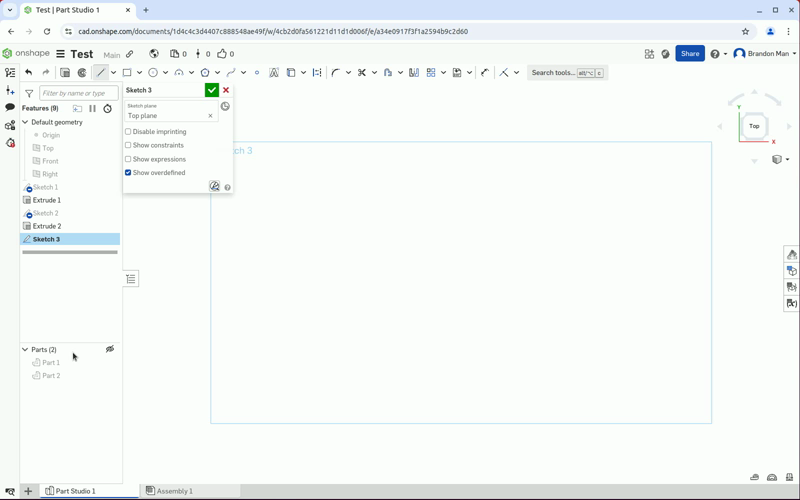
mouse_move(466, 334)
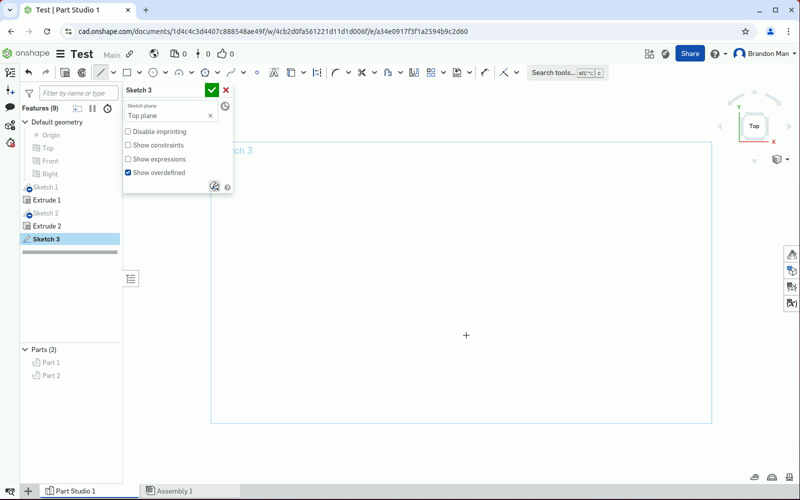
click(466, 334)
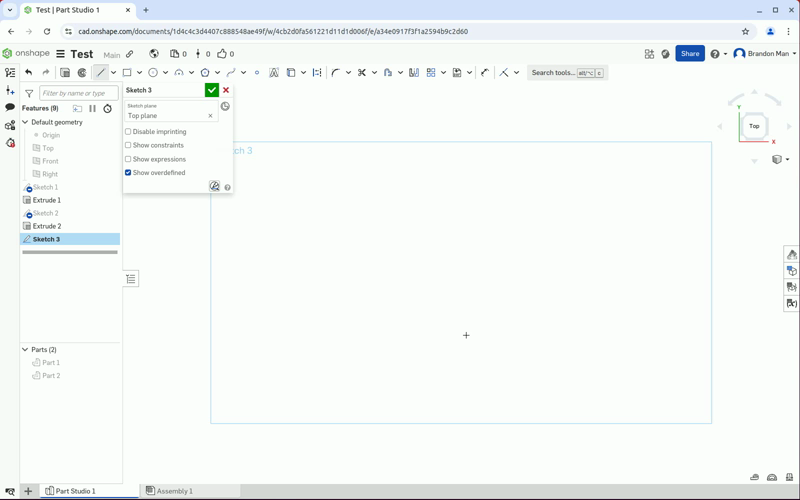
key_up(shift)
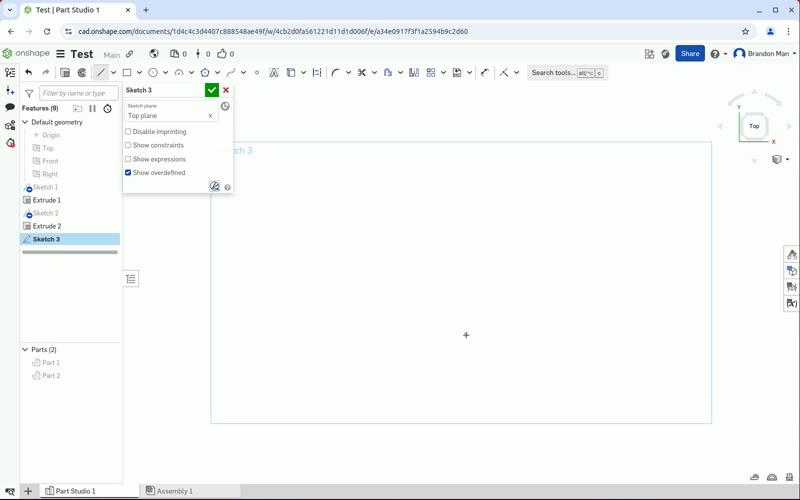
key_down(shift)
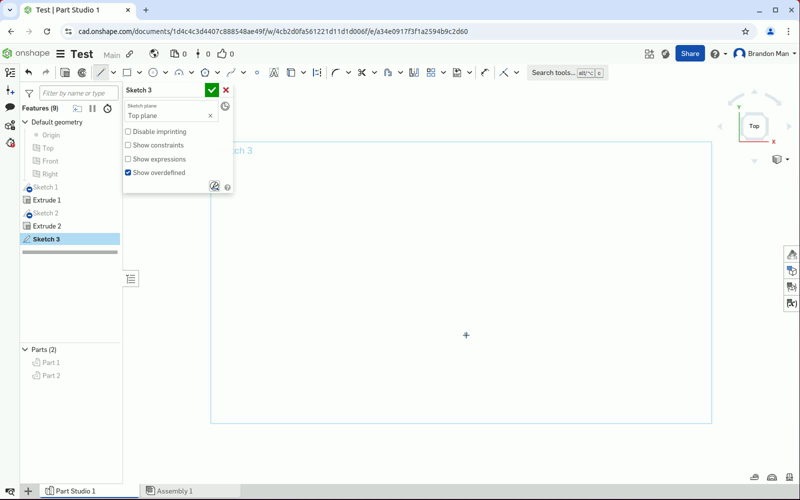
mouse_move(573, 334)
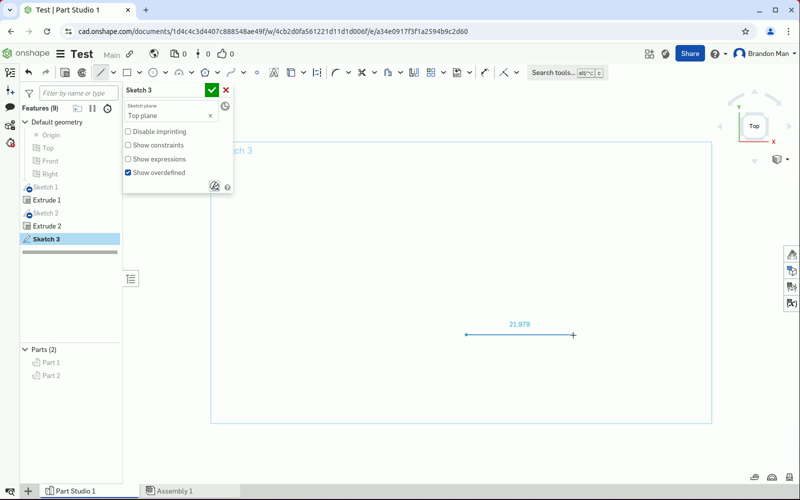
click(573, 334)
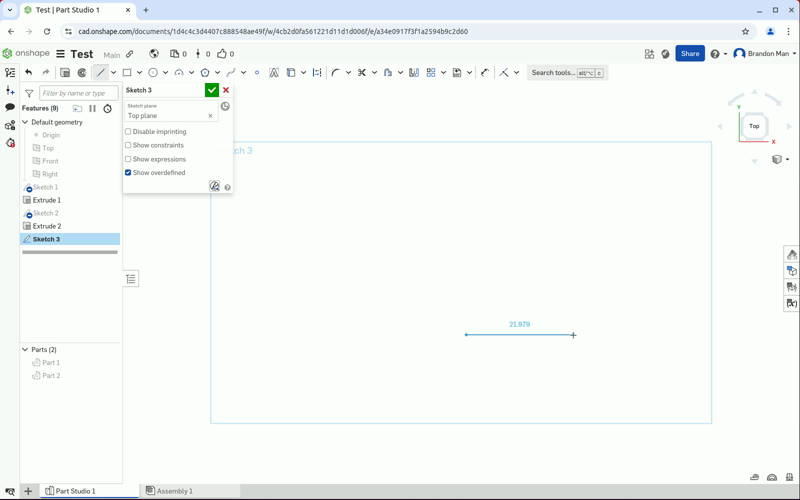
key_up(shift)
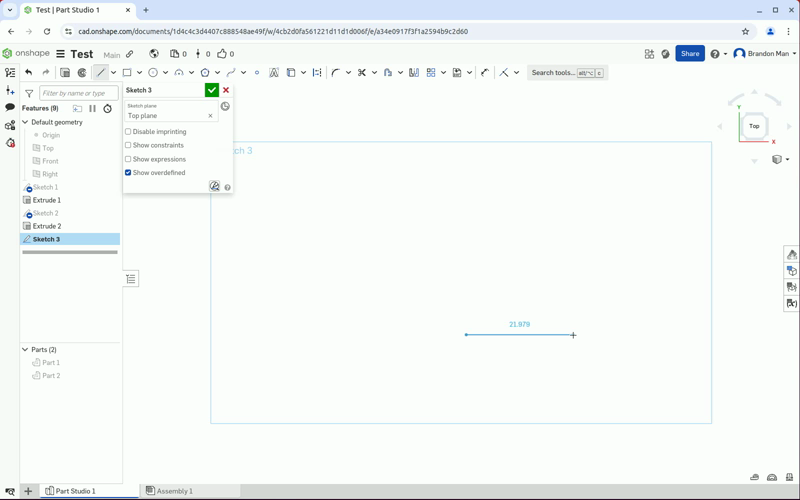
key_down(shift)
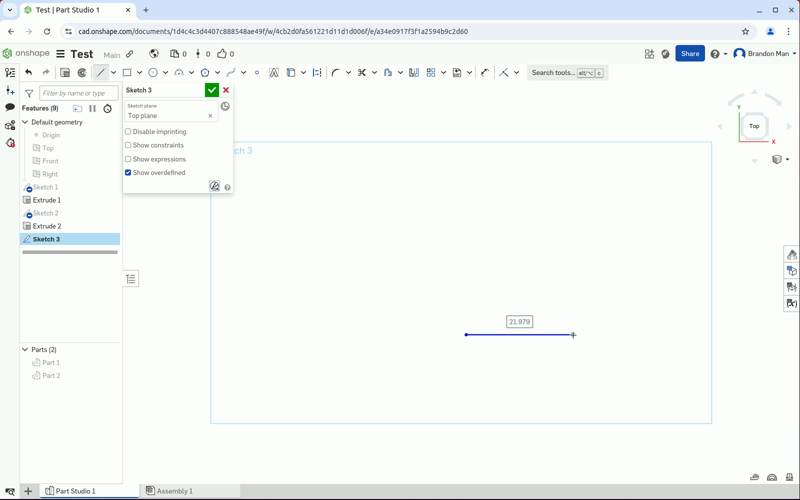
mouse_move(573, 270)
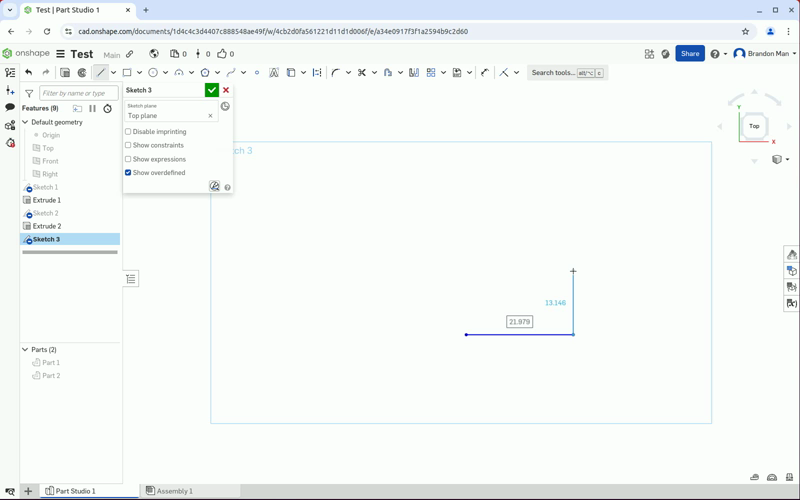
click(573, 270)
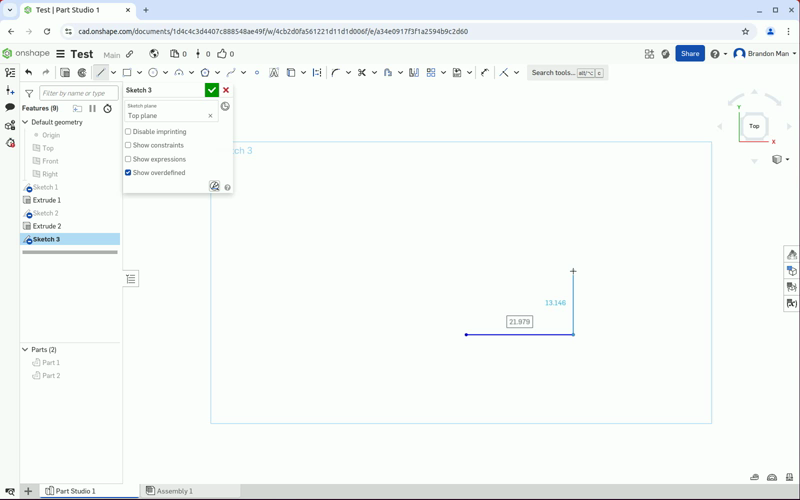
key_up(shift)
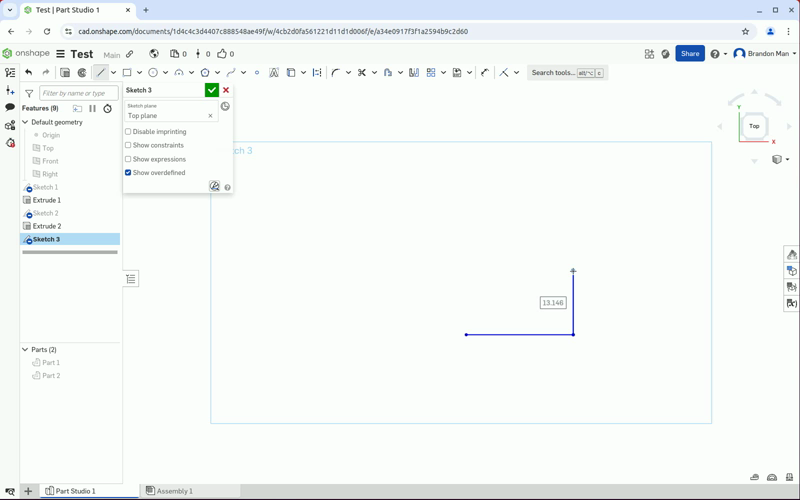
key_down(shift)
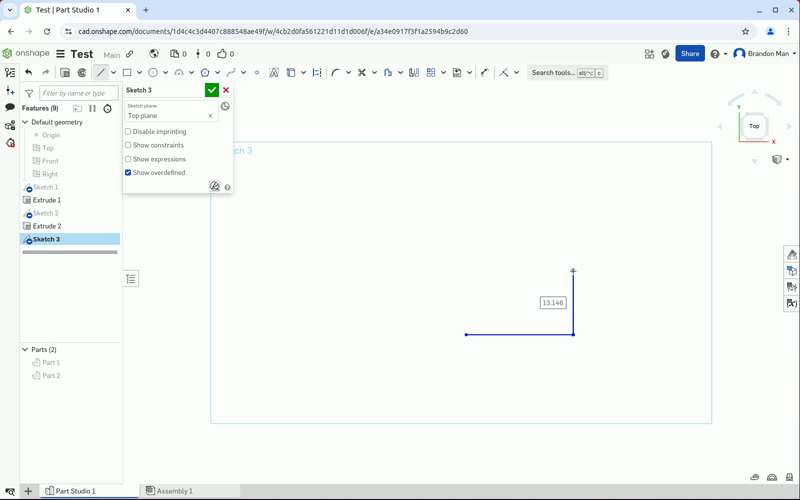
mouse_move(466, 270)
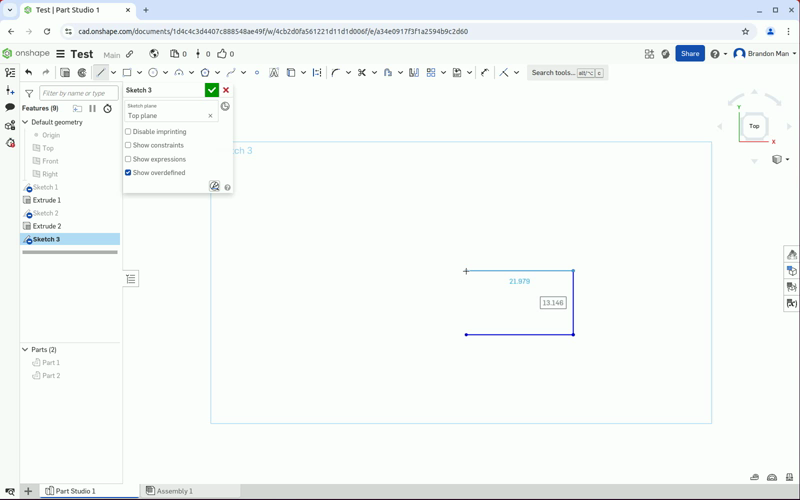
click(466, 270)
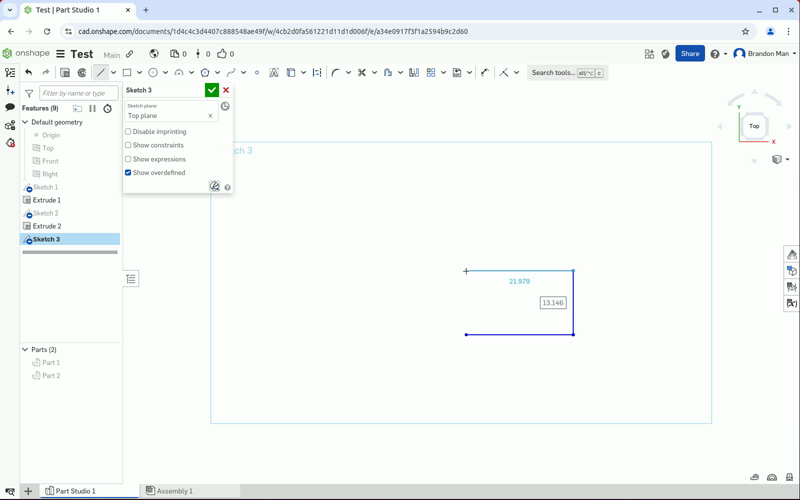
key_up(shift)
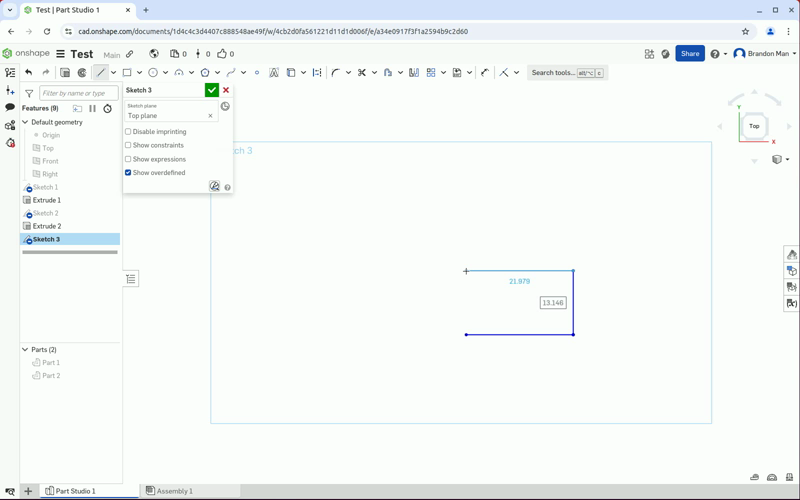
key_down(shift)
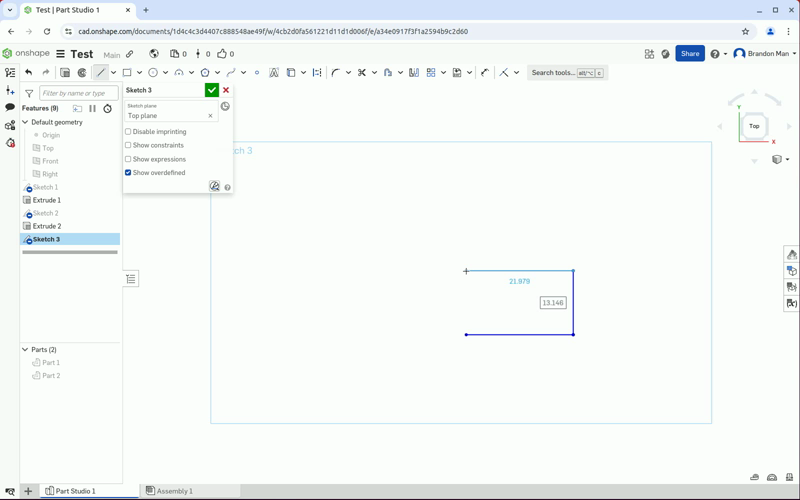
mouse_move(466, 334)
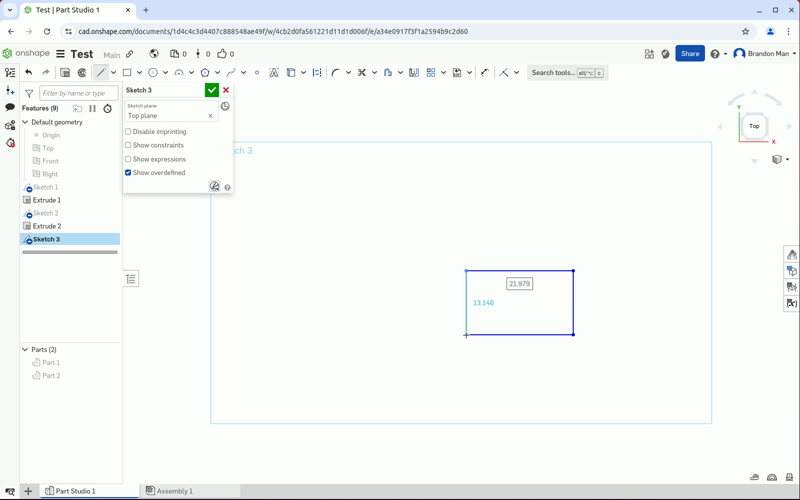
key_up(shift)
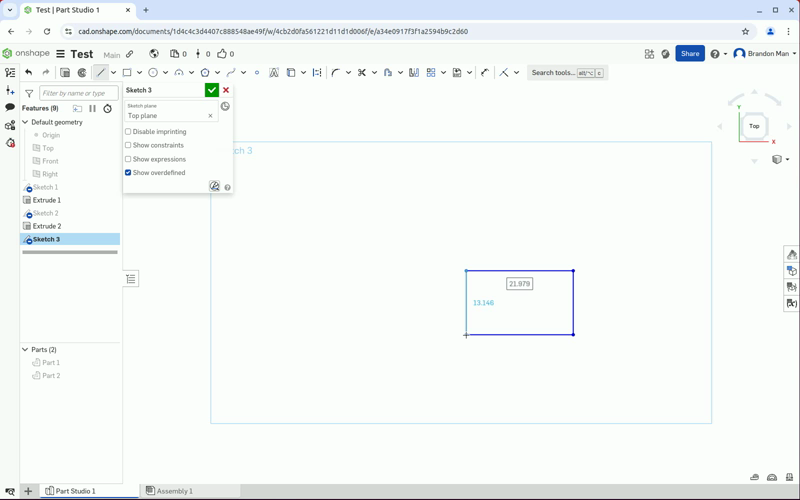
click(466, 334)
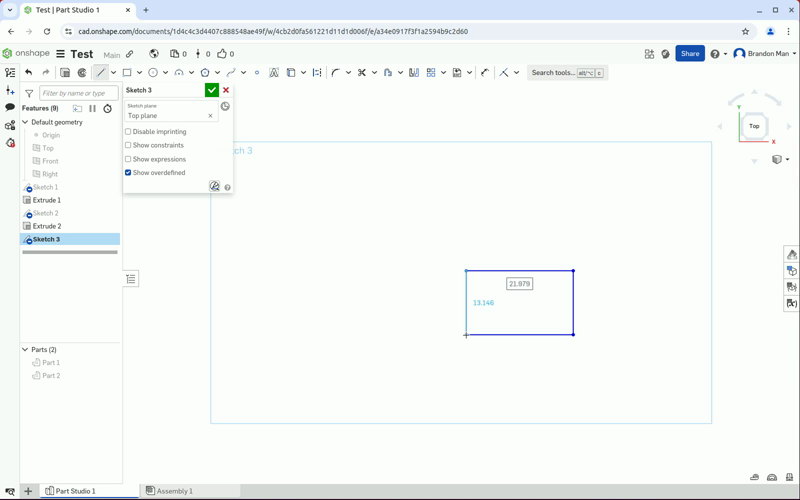
key(esc)
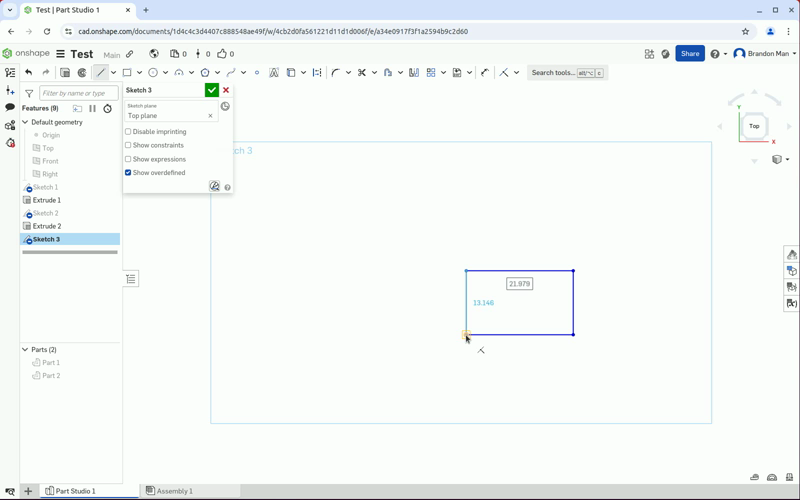
mouse_move(543, 306)
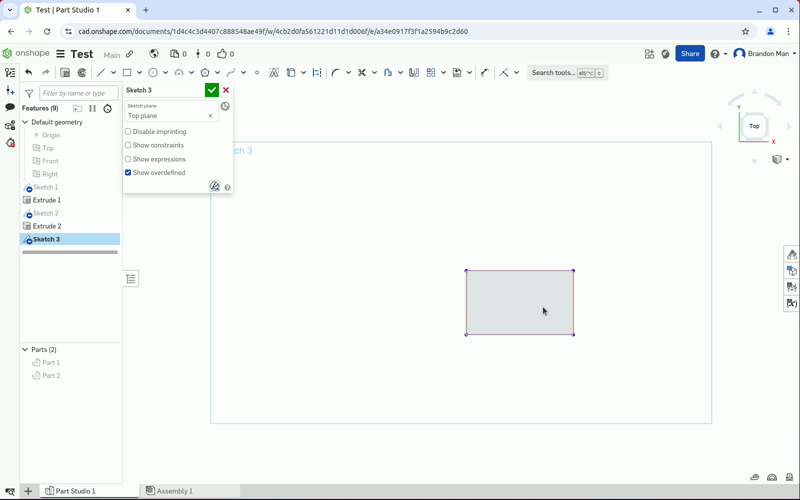
click(543, 306)
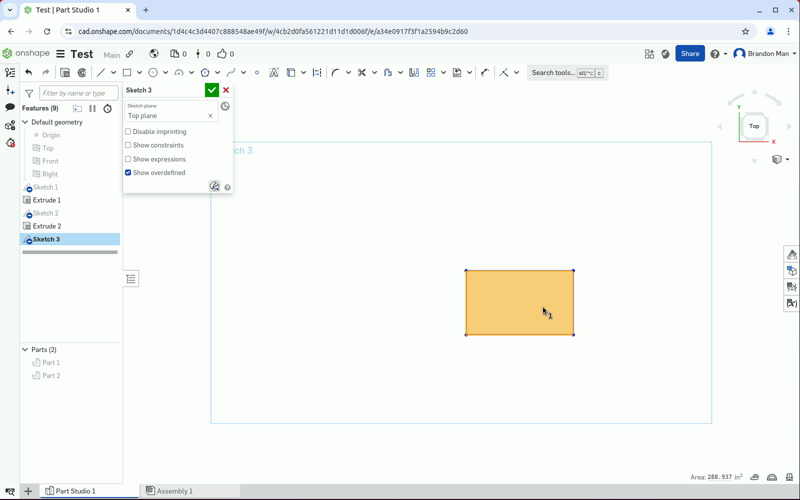
mouse_move(73, 352)
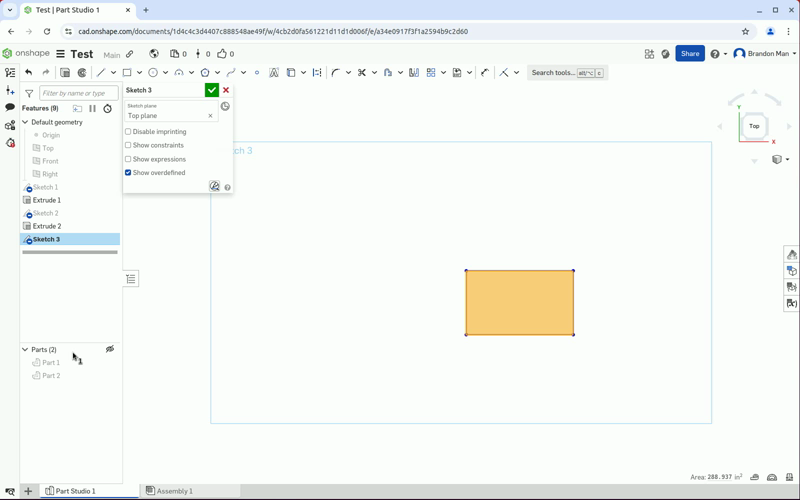
key(shift+y)
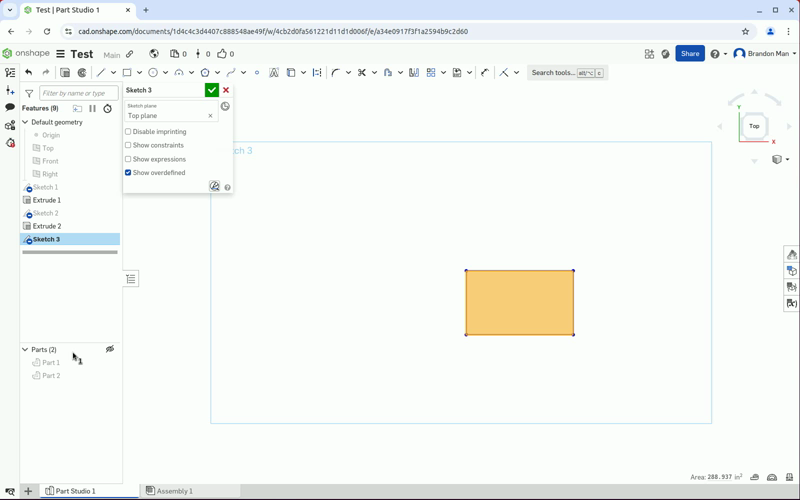
key(shift+e)
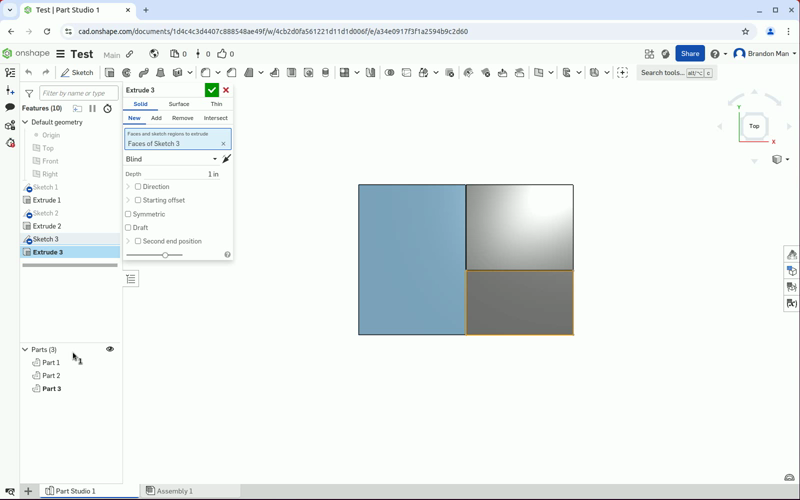
mouse_move(143, 106)
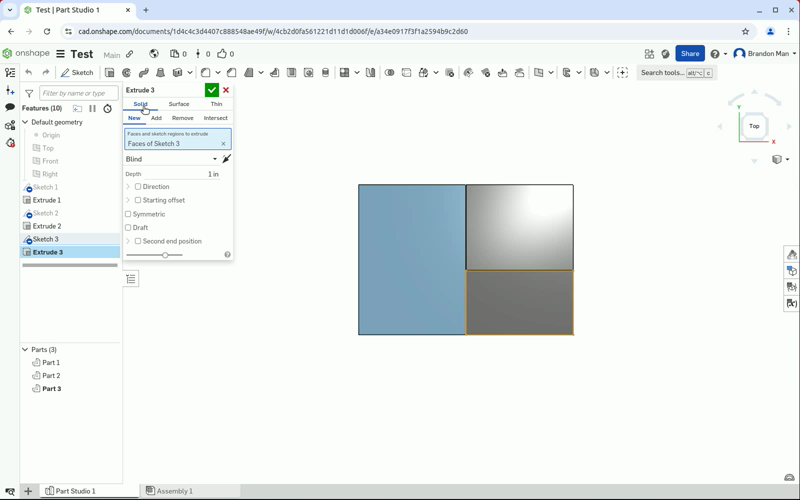
click(143, 106)
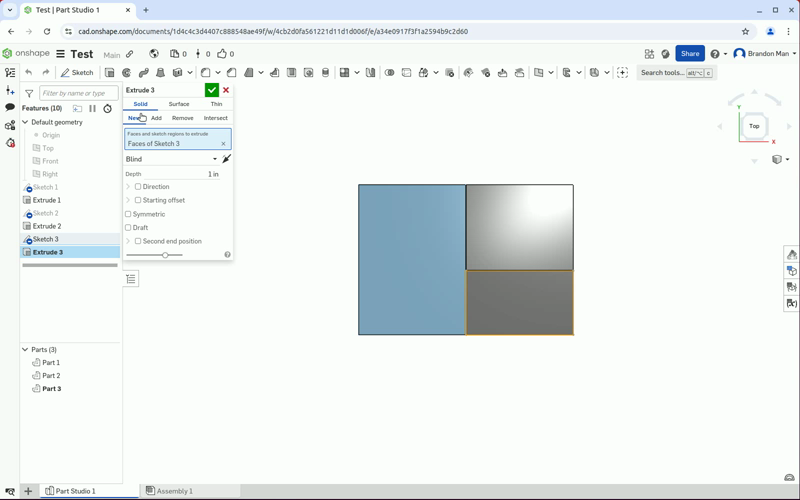
mouse_move(137, 120)
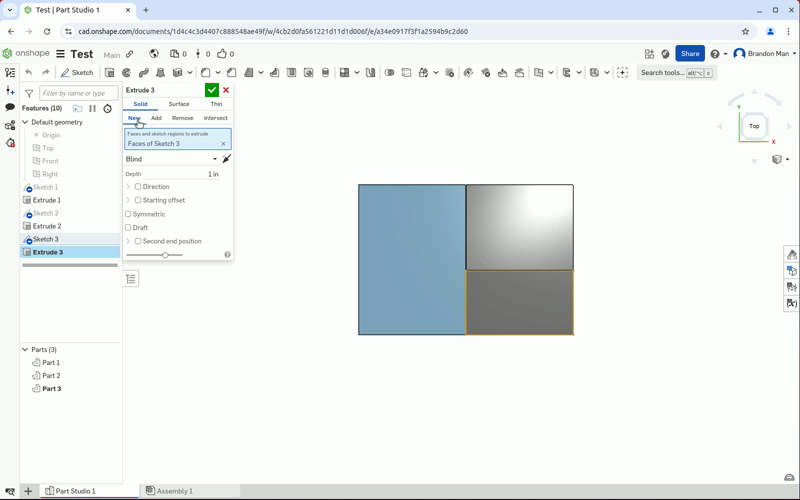
click(137, 120)
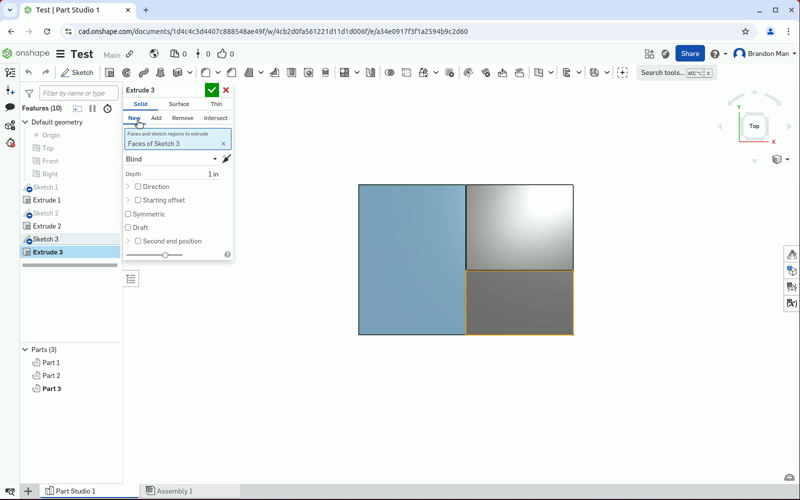
key(tab, 4)
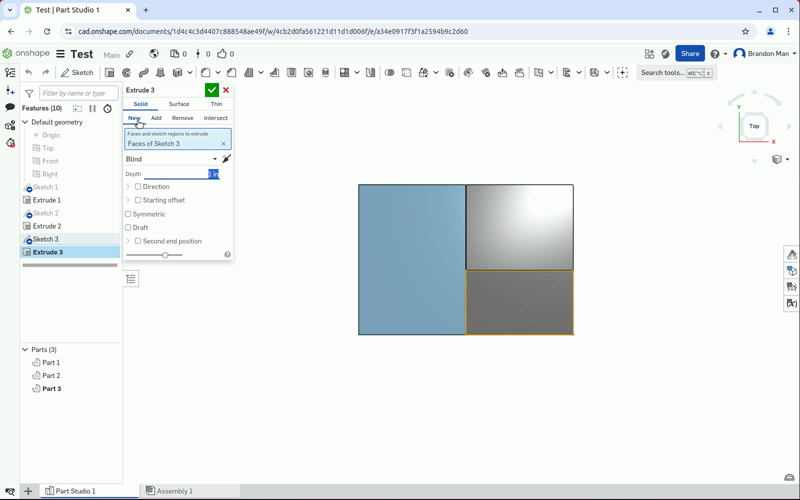
text(16.609)
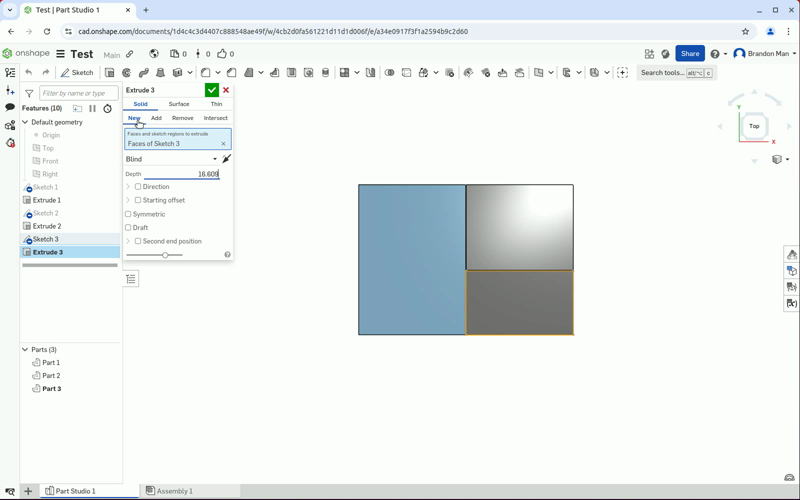
key(enter)
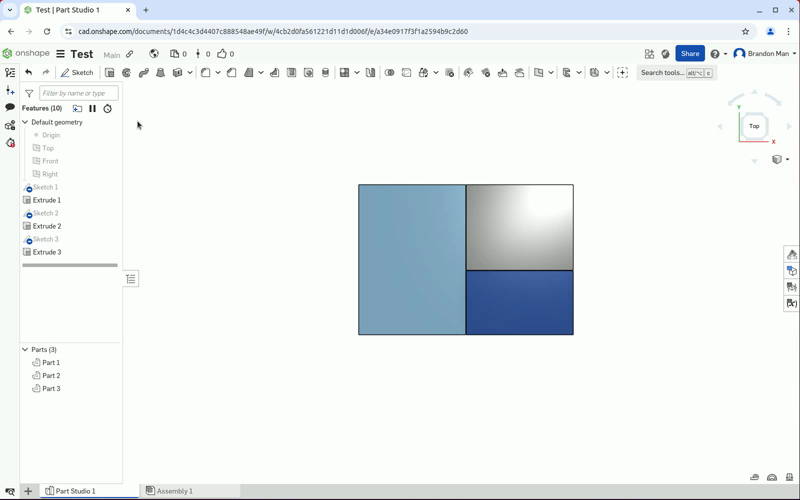
key(shift+h)
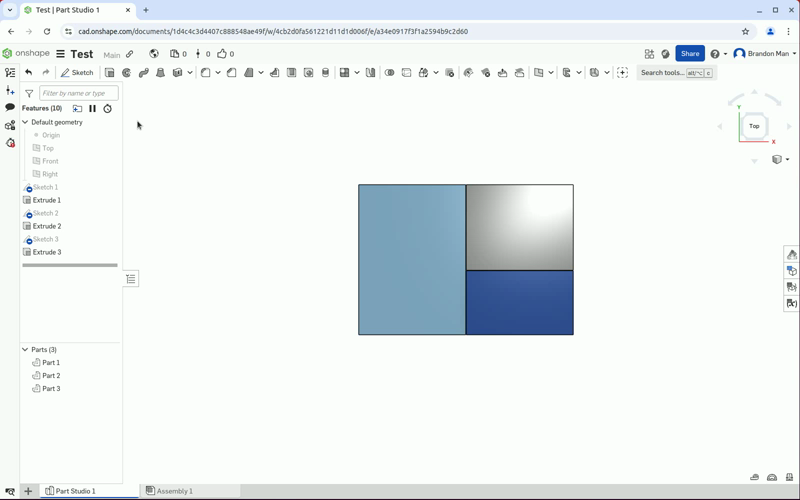
key(shift+h)
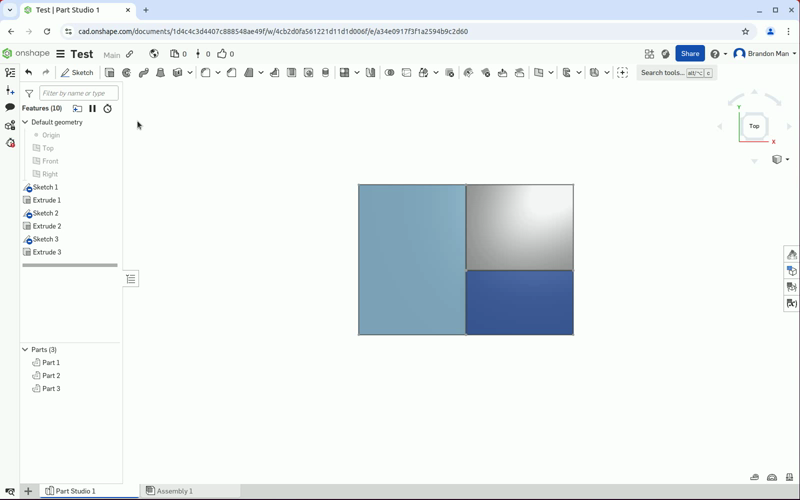
key(shift+7)
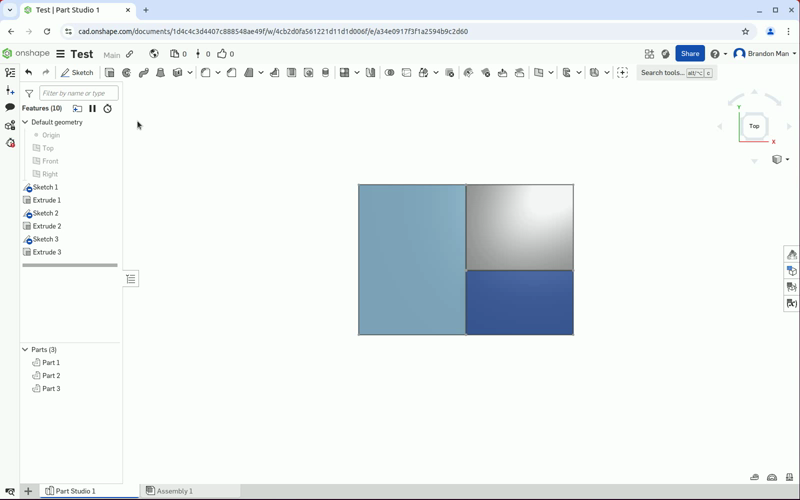
key(up, 3)
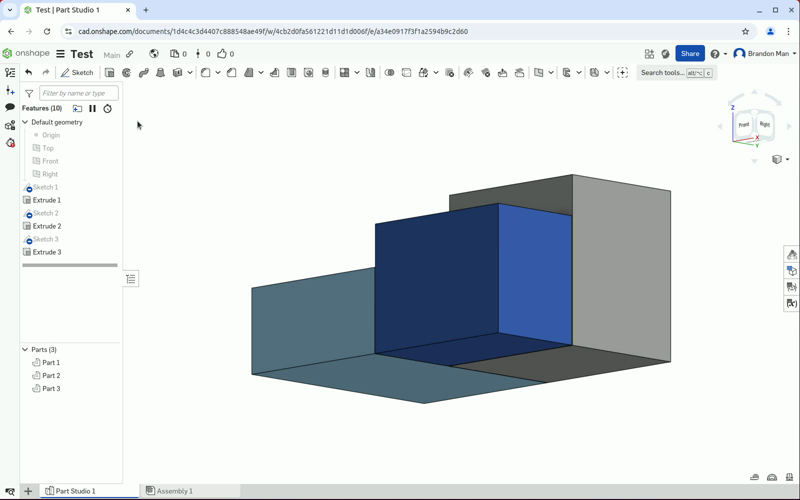
key(left, 3)
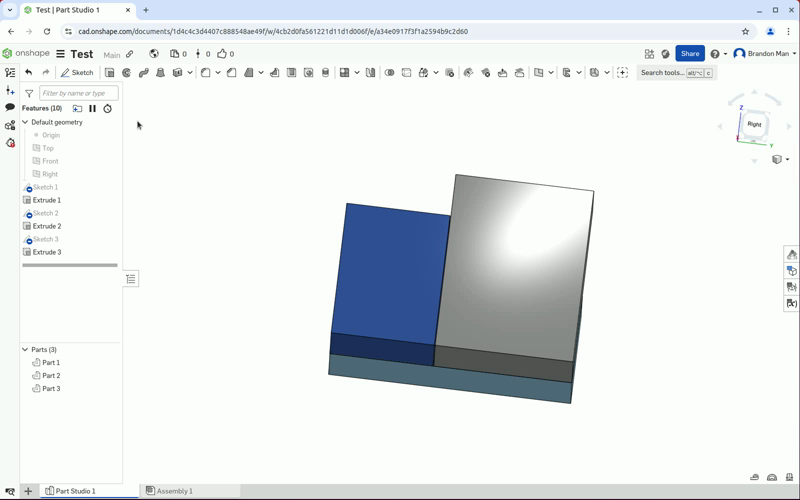
key(right, 3)
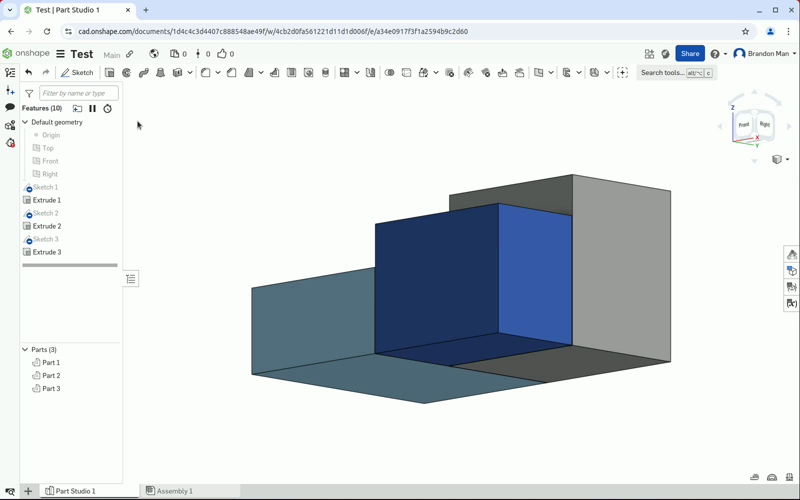
key(down, 3)
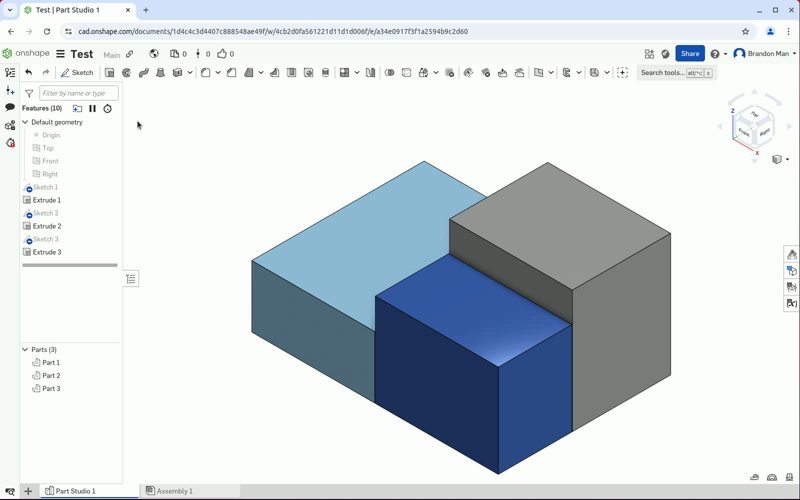
mouse_move(73, 189)
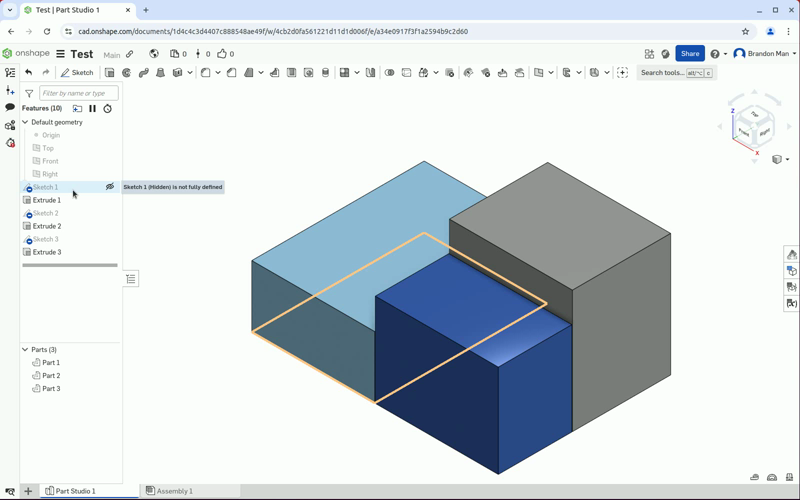
click(73, 189)